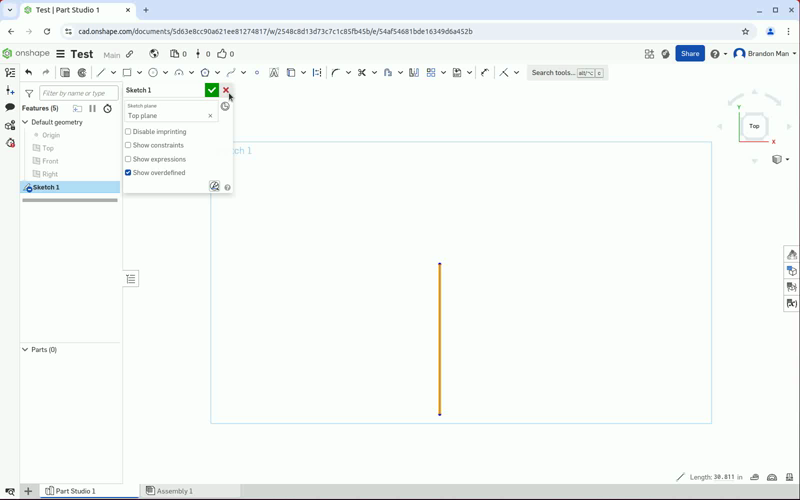
key(shift+h)
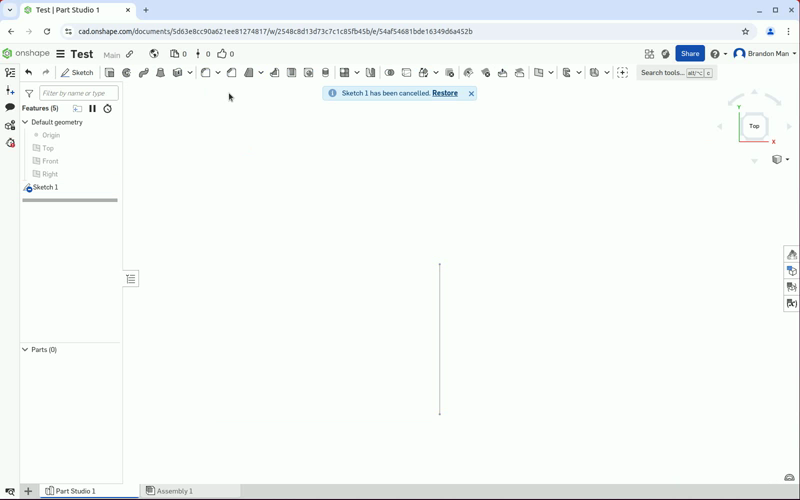
key(shift+s)
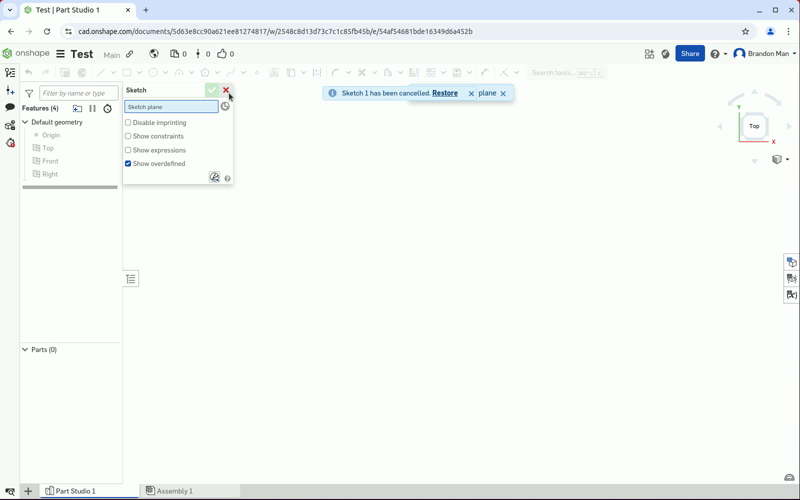
mouse_move(73, 150)
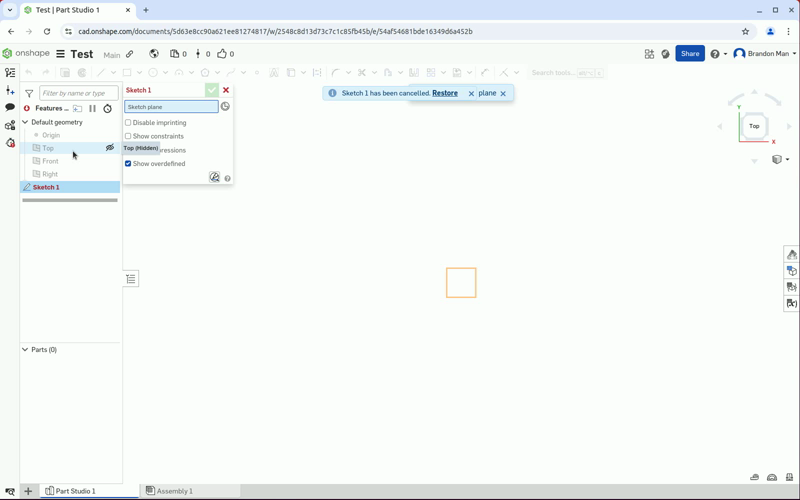
click(73, 150)
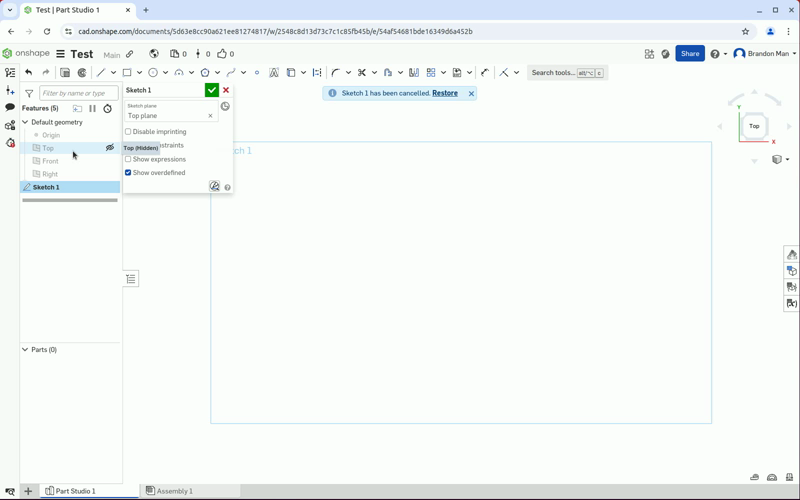
mouse_move(73, 352)
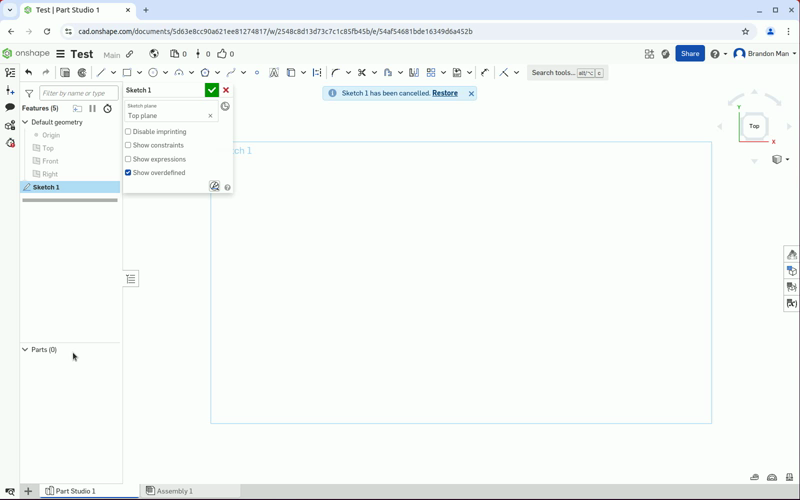
key(y)
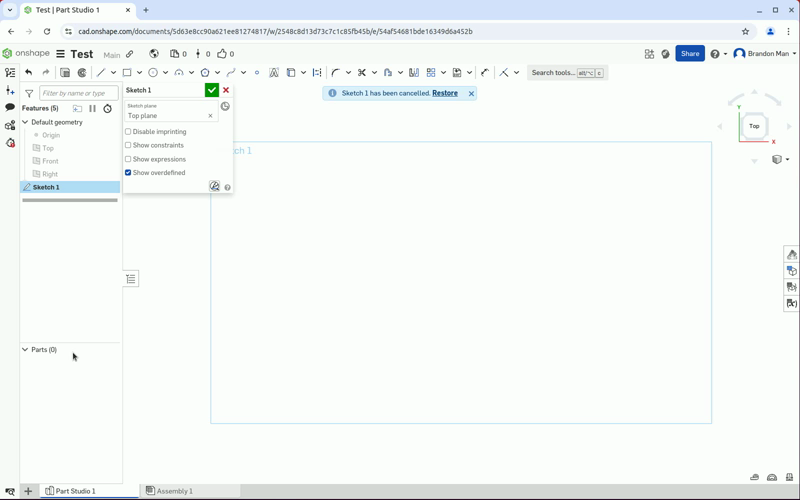
key(l)
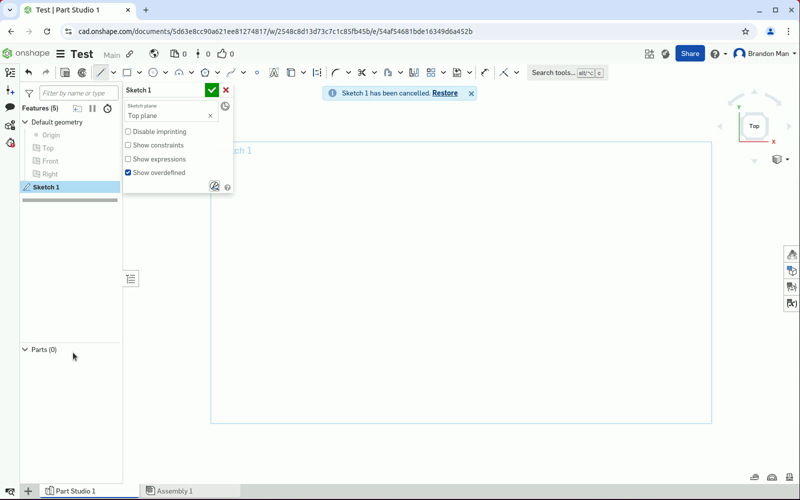
key_down(shift)
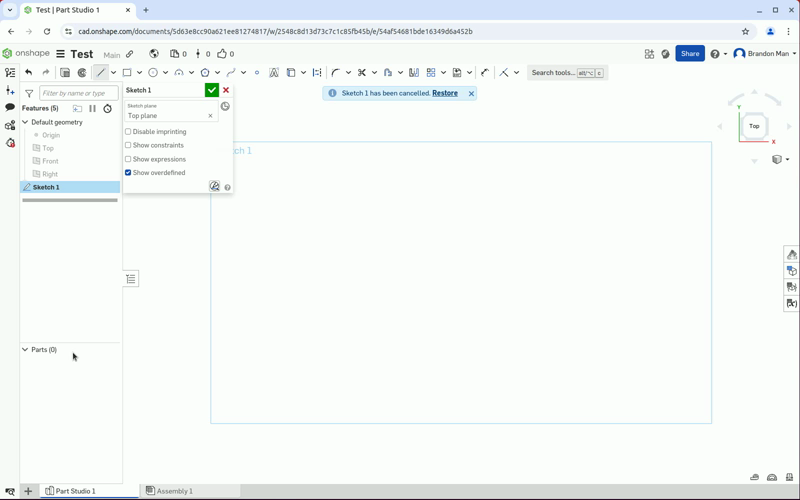
mouse_move(348, 276)
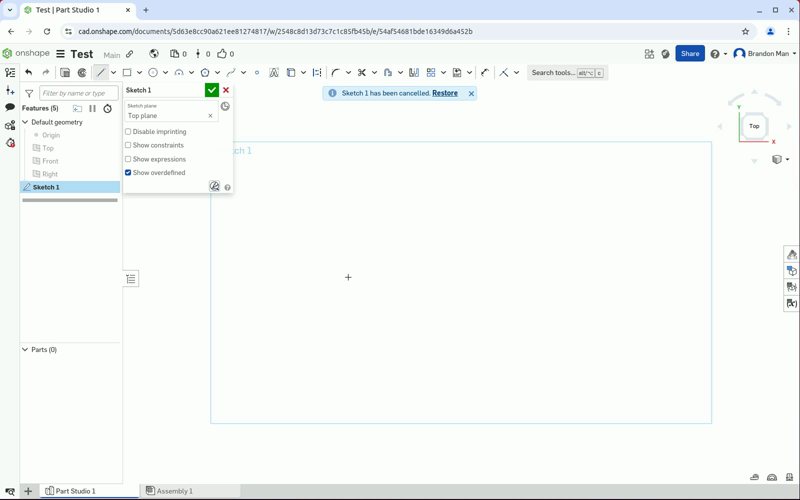
click(348, 276)
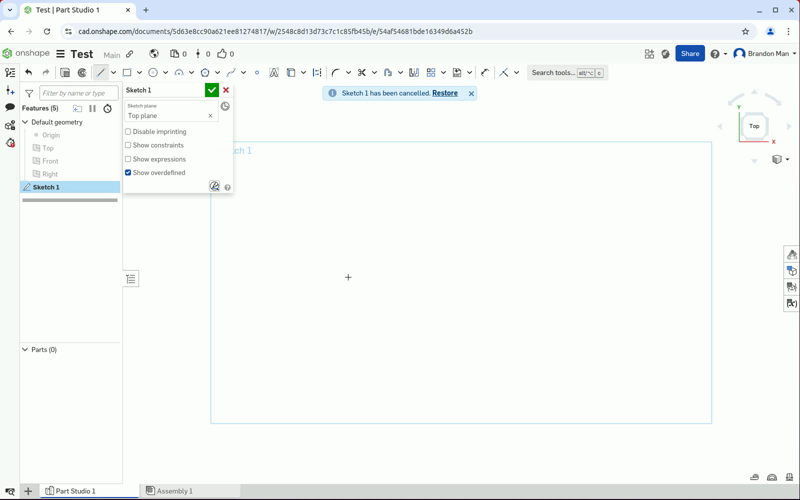
key_up(shift)
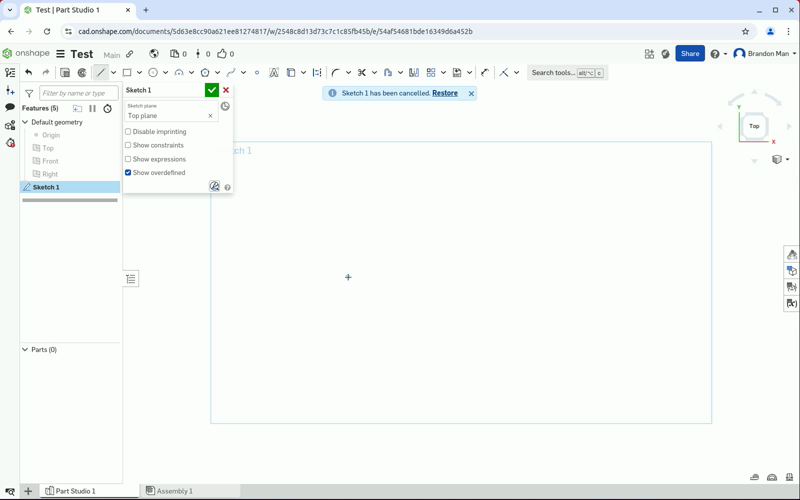
key_down(shift)
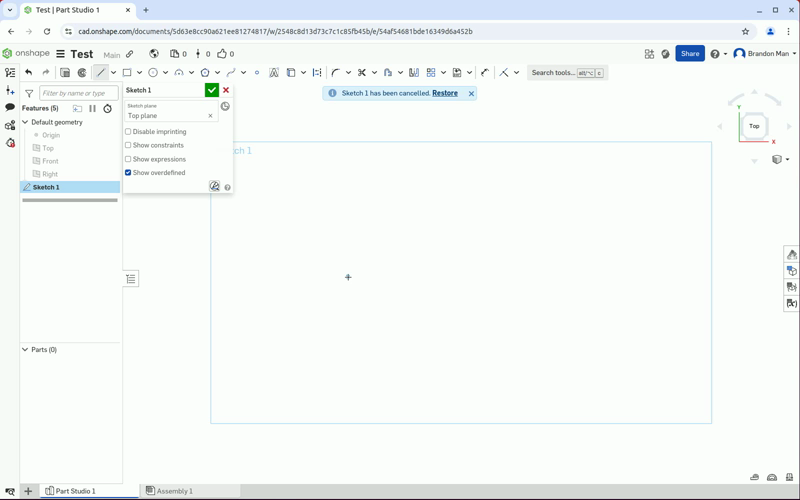
mouse_move(378, 276)
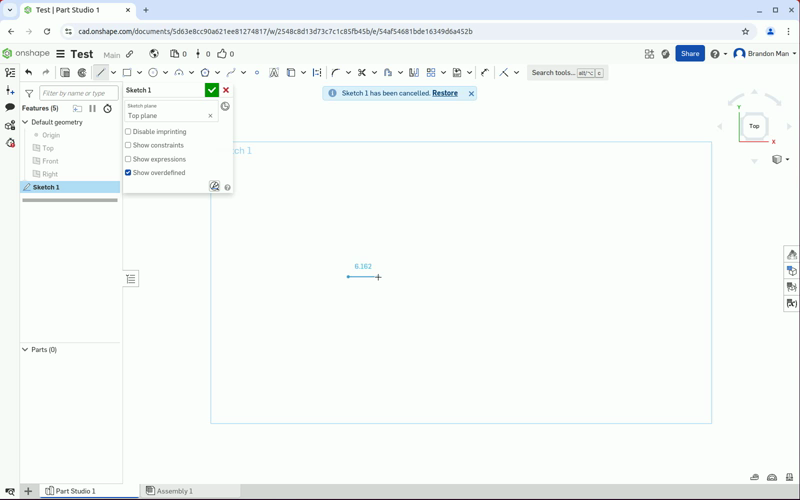
mouse_move(404, 276)
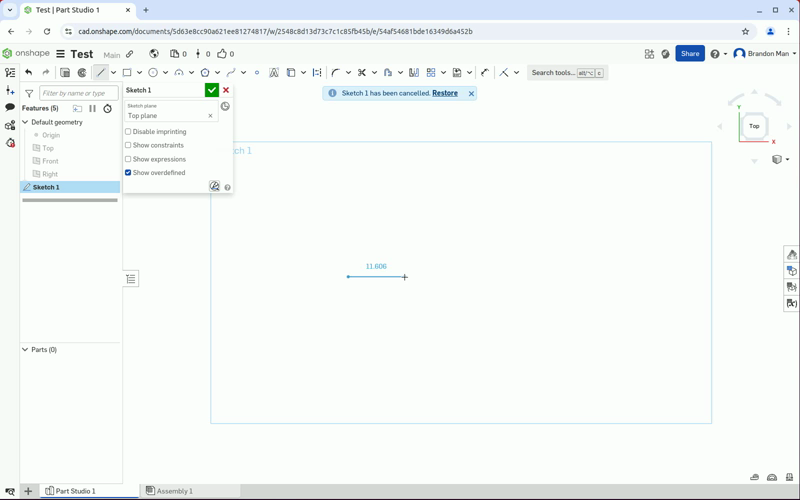
click(404, 276)
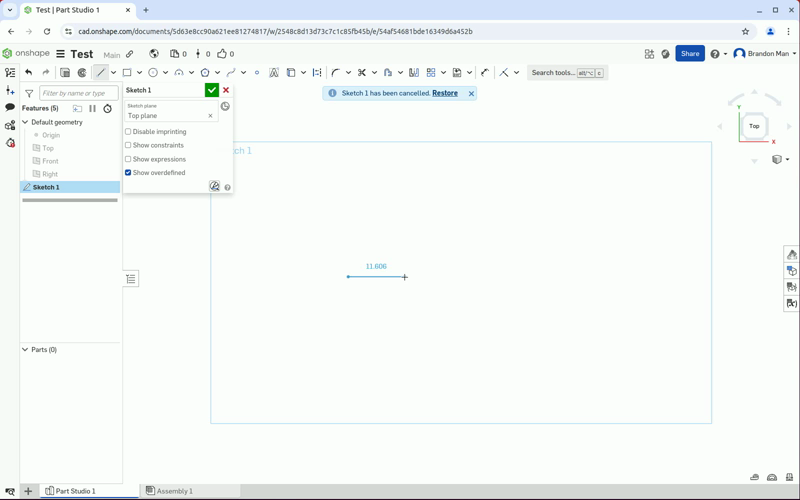
key_up(shift)
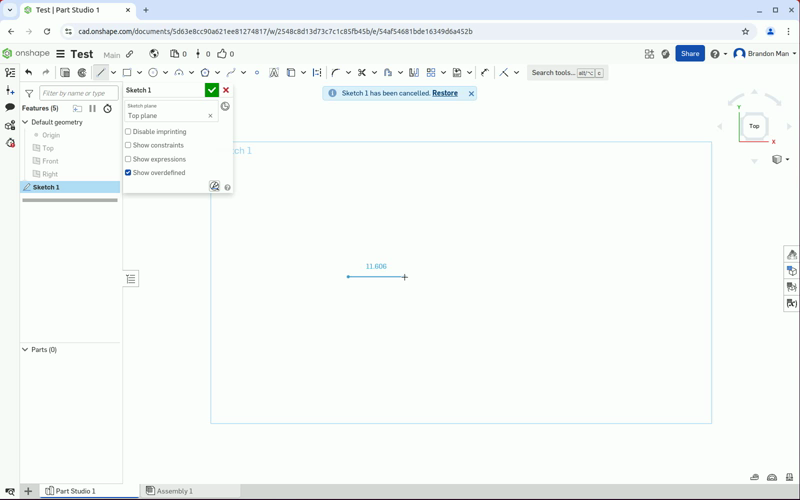
key_down(shift)
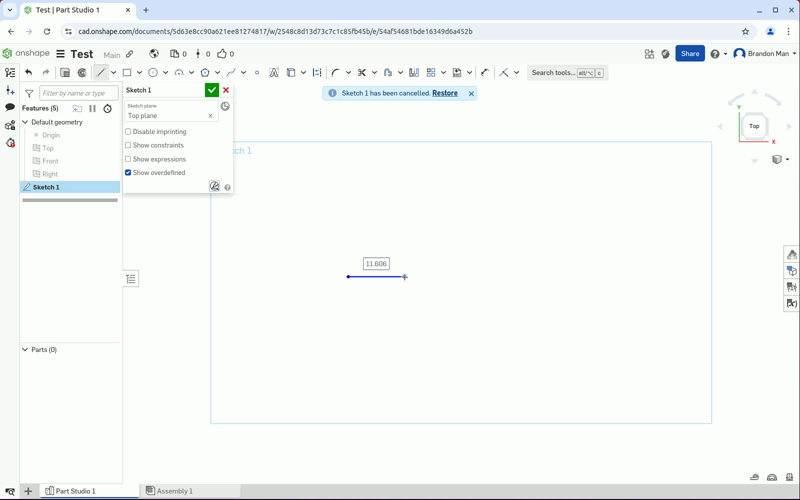
mouse_move(434, 276)
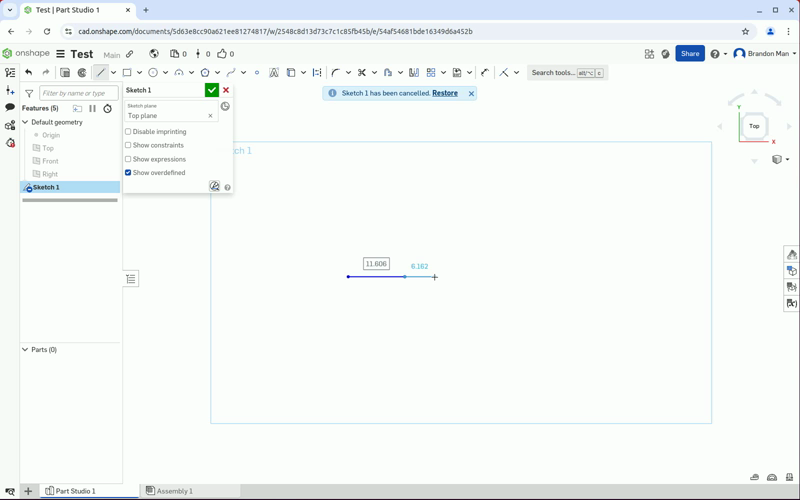
mouse_move(404, 239)
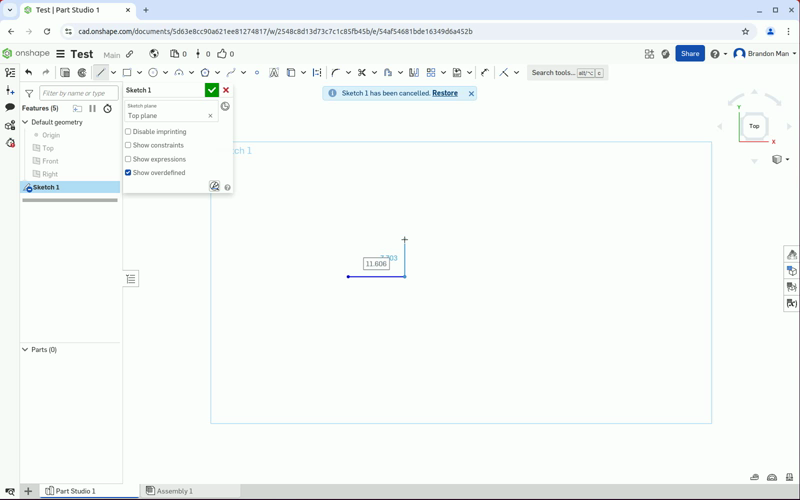
click(404, 239)
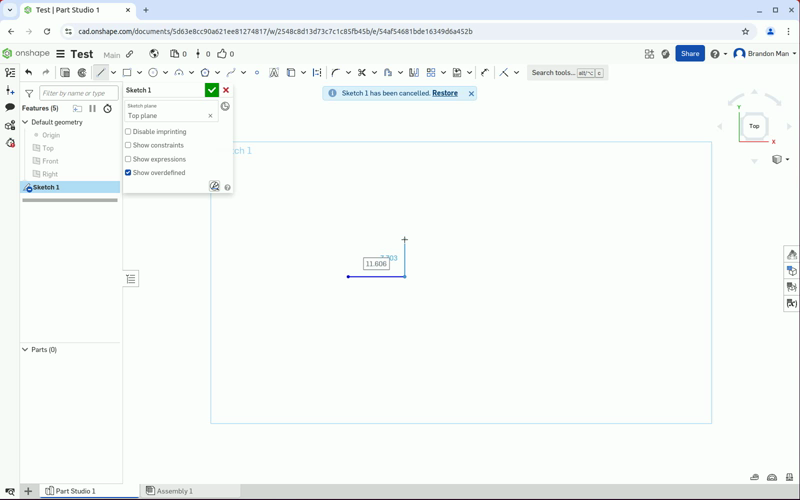
key_up(shift)
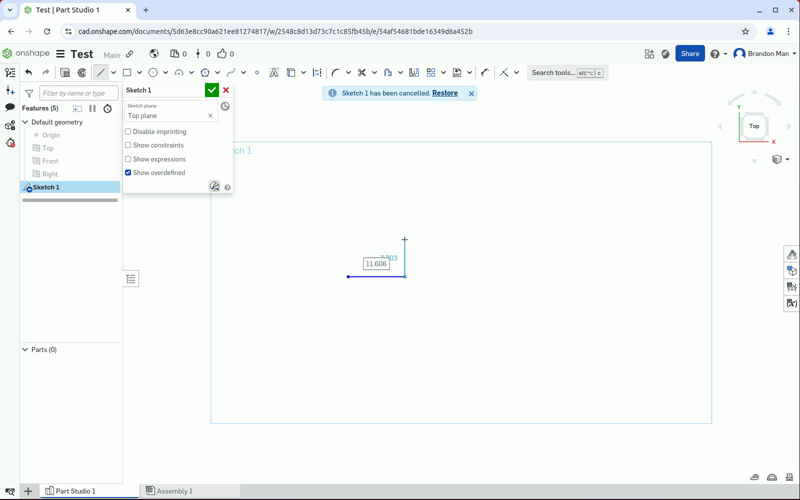
key_down(shift)
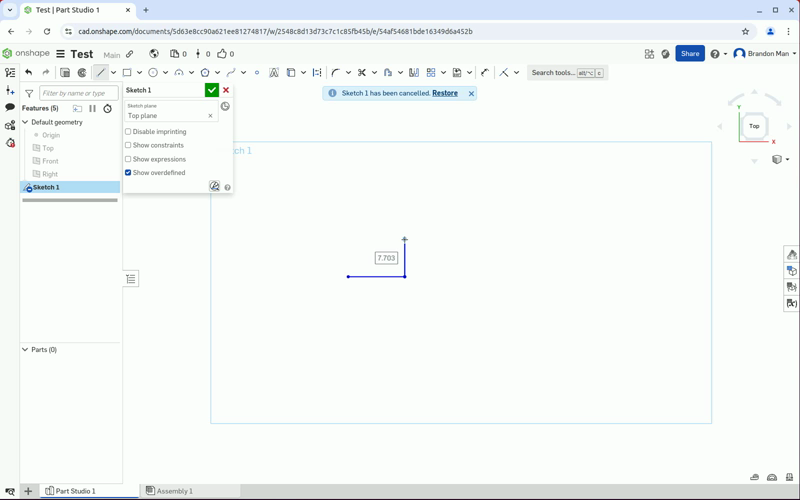
mouse_move(434, 239)
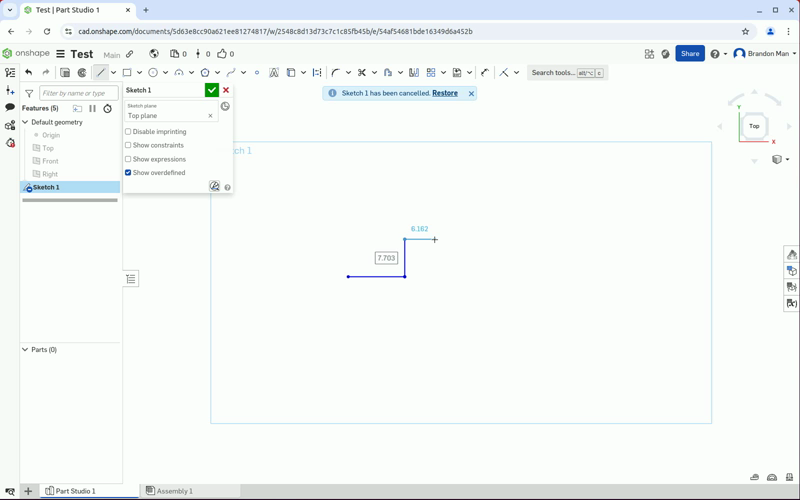
mouse_move(460, 239)
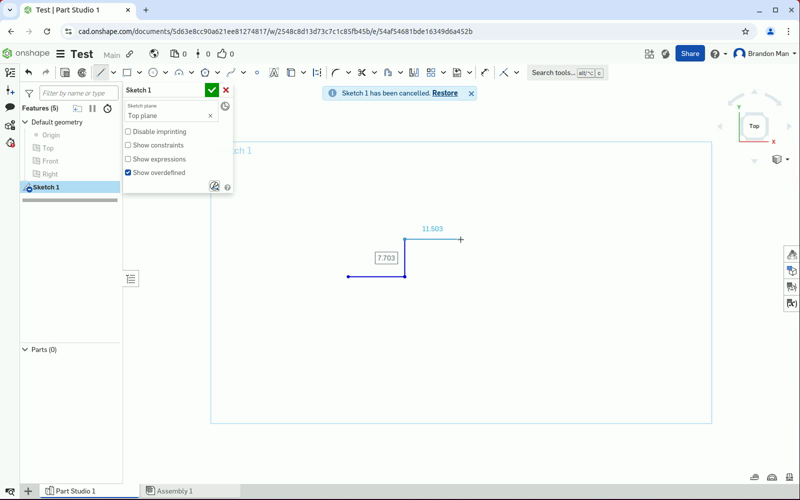
click(460, 239)
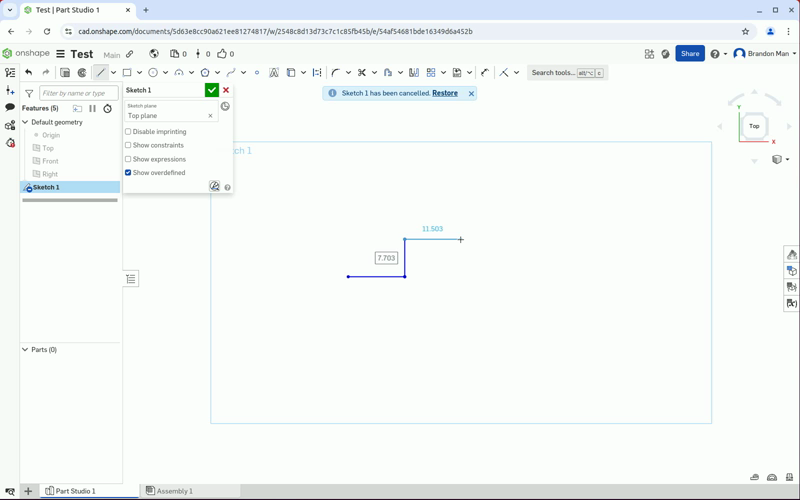
key_up(shift)
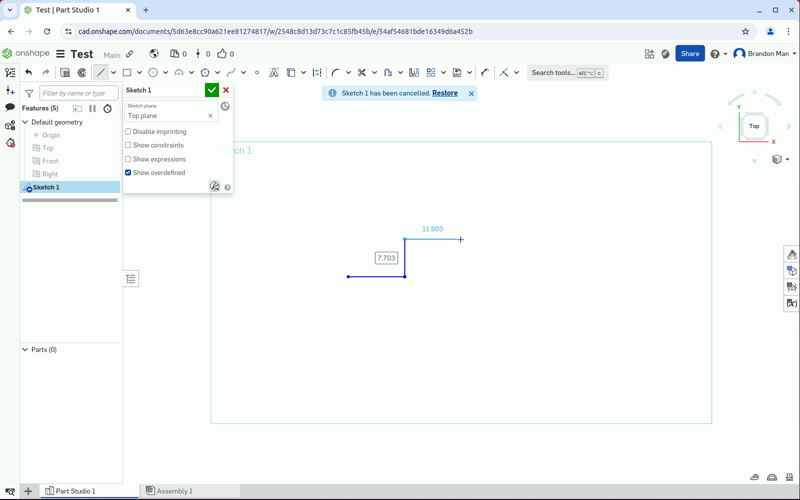
key_down(shift)
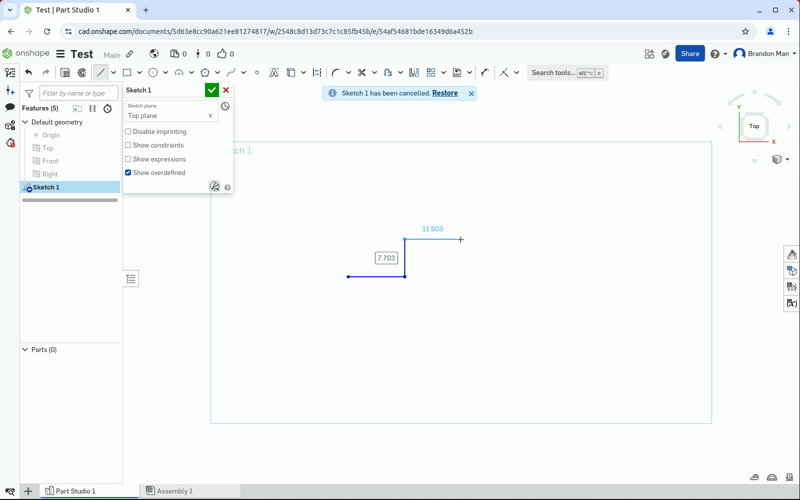
mouse_move(490, 239)
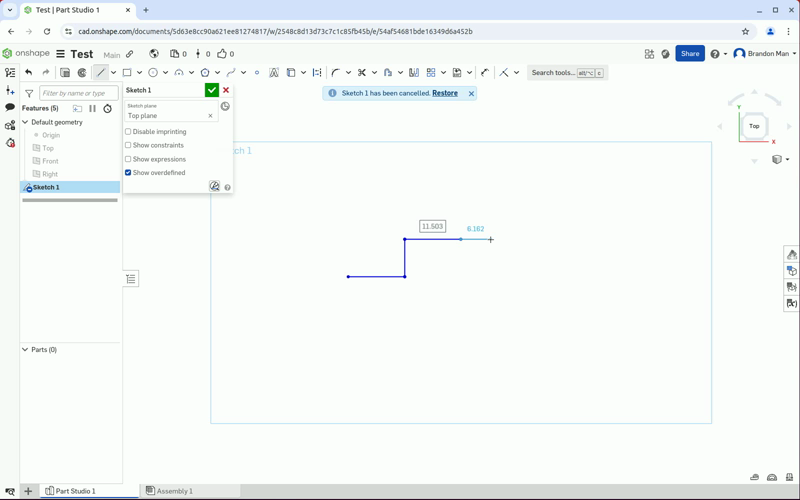
mouse_move(460, 202)
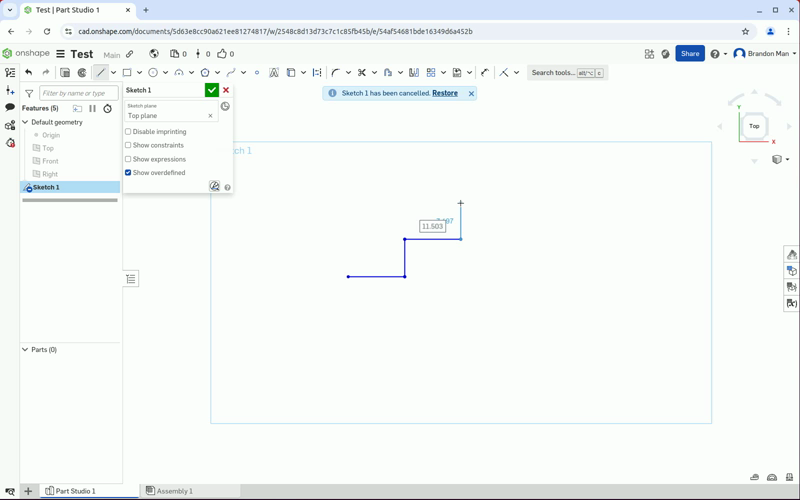
click(460, 202)
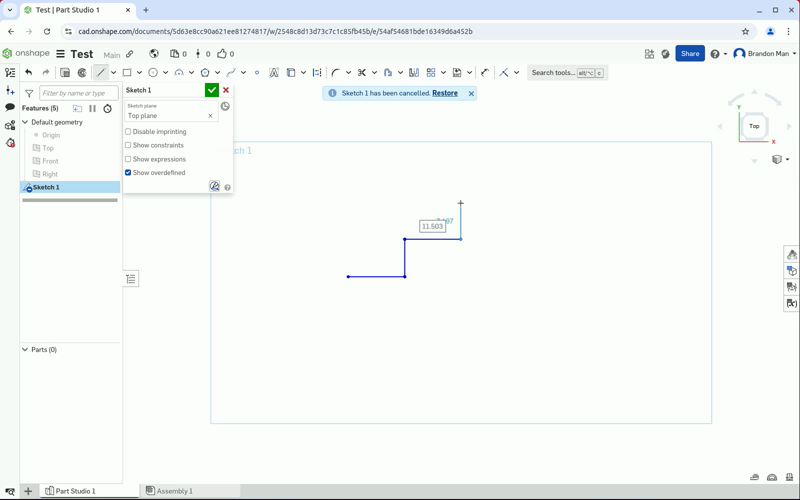
key_up(shift)
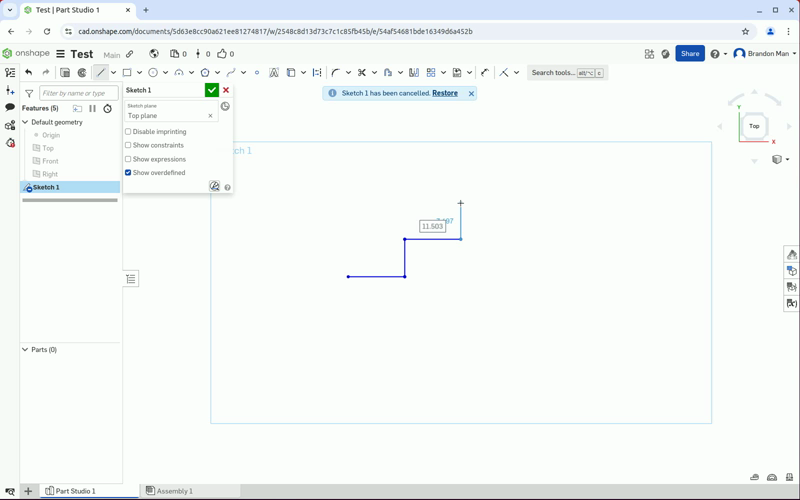
key_down(shift)
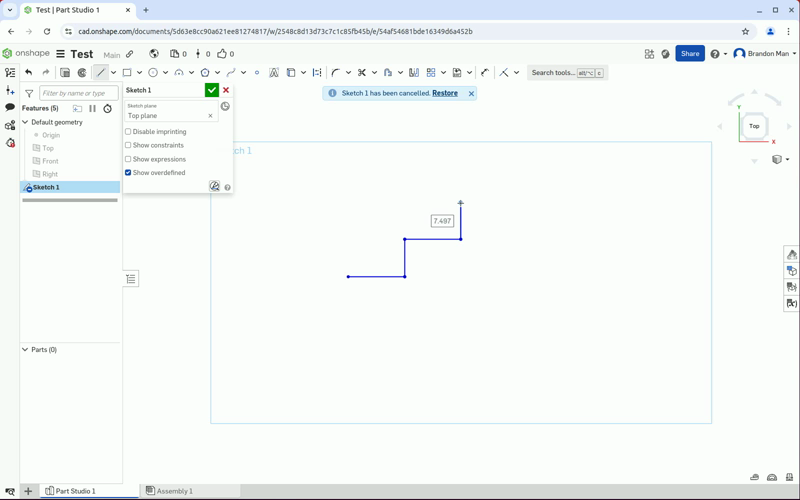
mouse_move(367, 202)
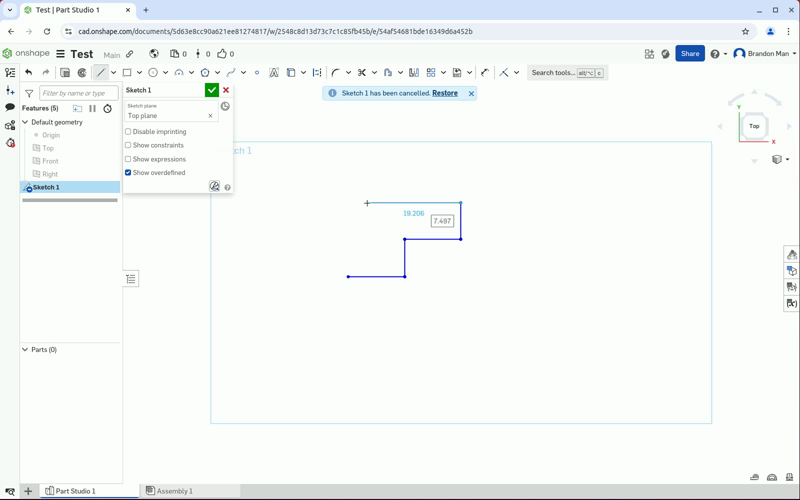
click(367, 202)
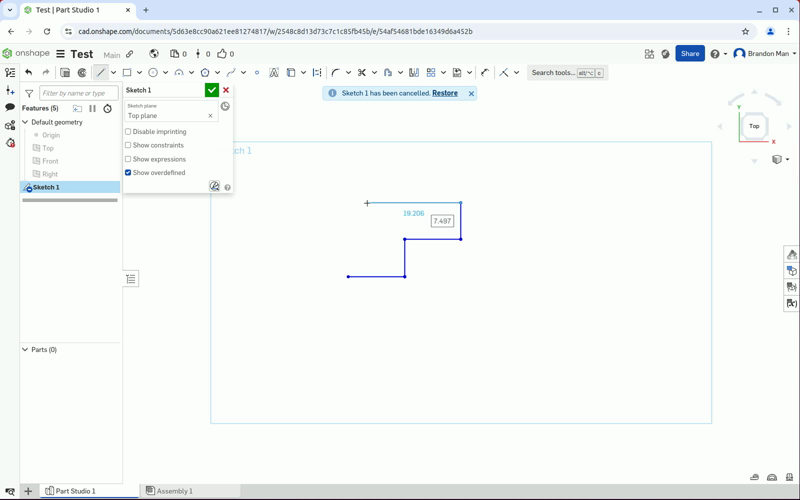
key_up(shift)
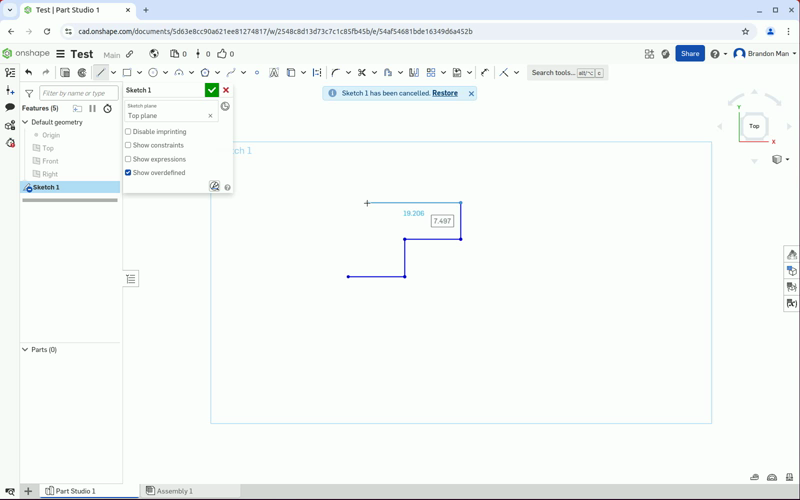
key_down(shift)
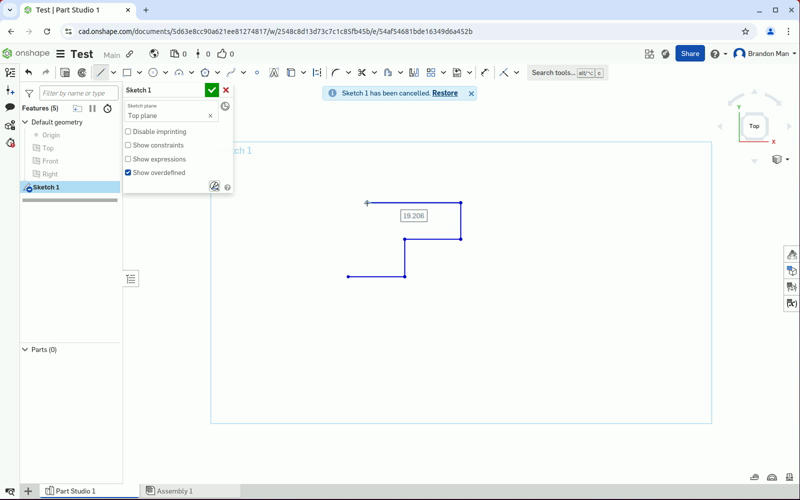
mouse_move(397, 202)
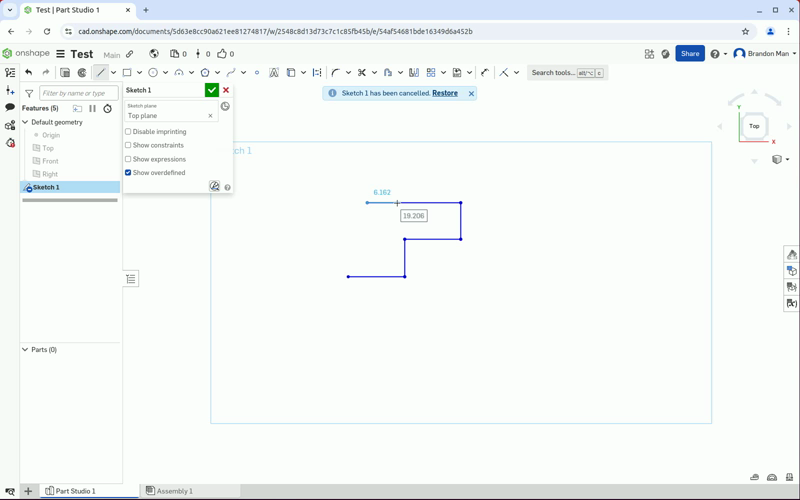
mouse_move(367, 258)
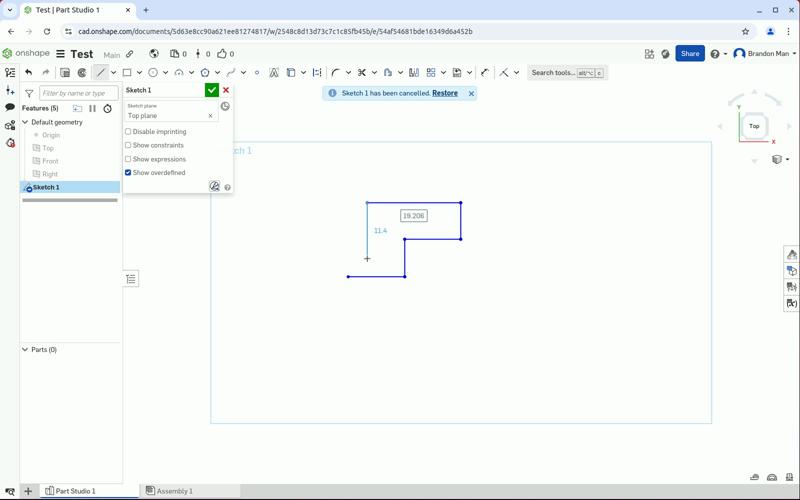
click(367, 258)
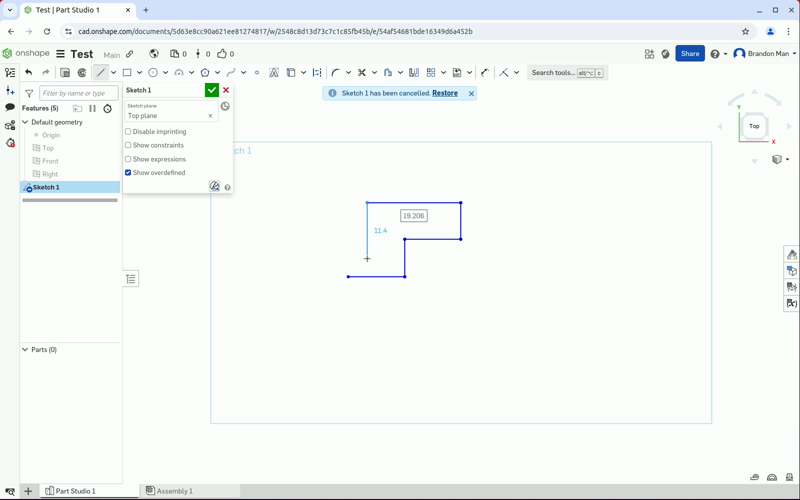
key_up(shift)
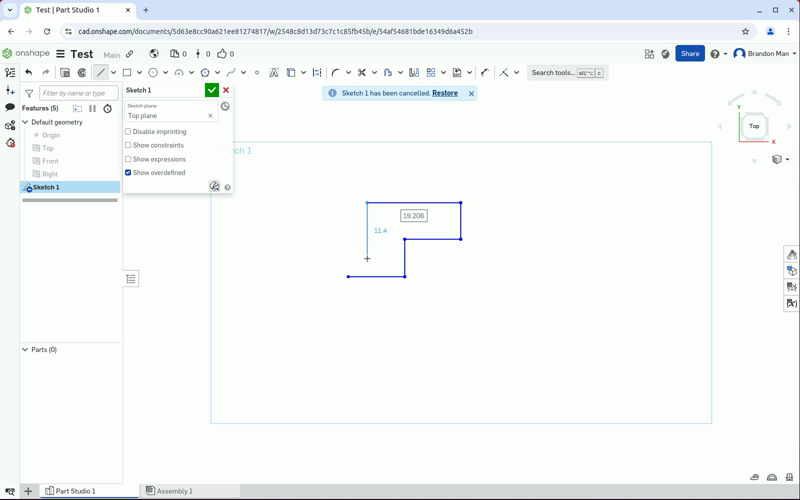
key_down(shift)
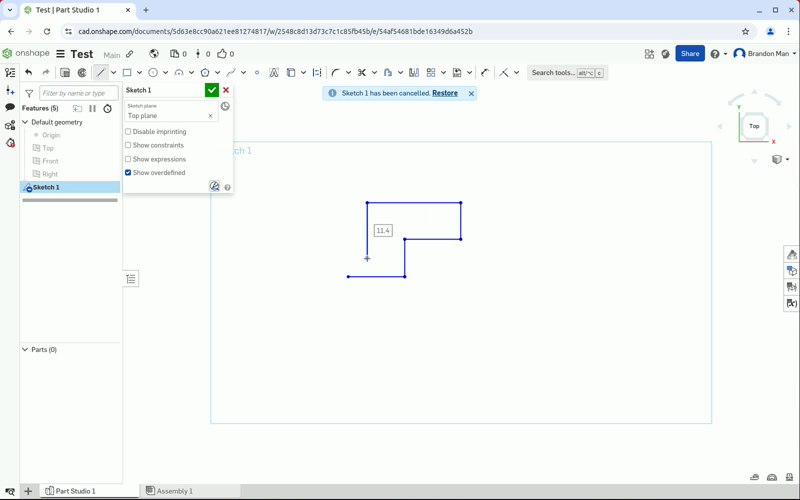
mouse_move(397, 258)
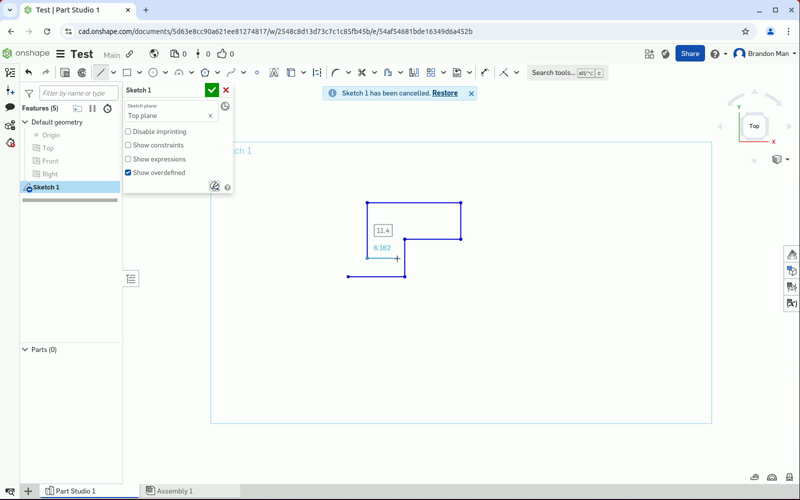
mouse_move(348, 258)
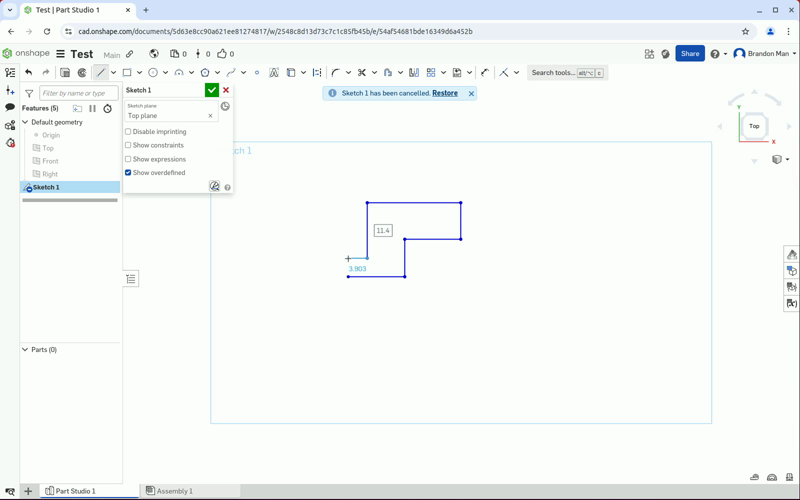
click(348, 258)
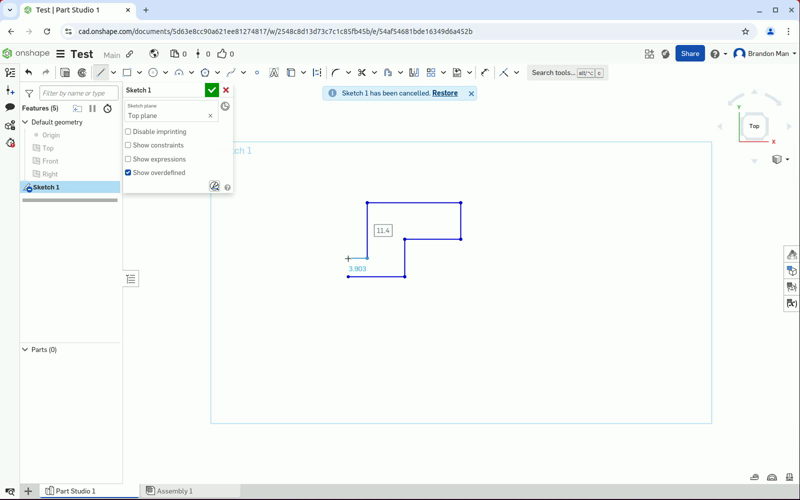
key_up(shift)
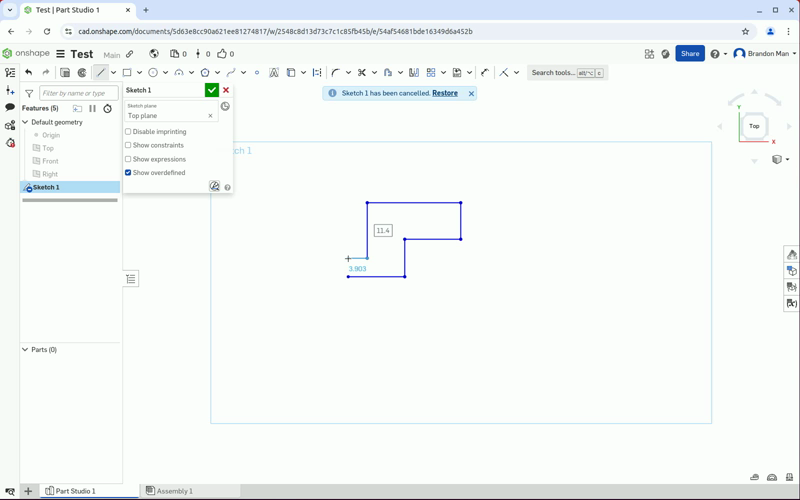
mouse_move(378, 258)
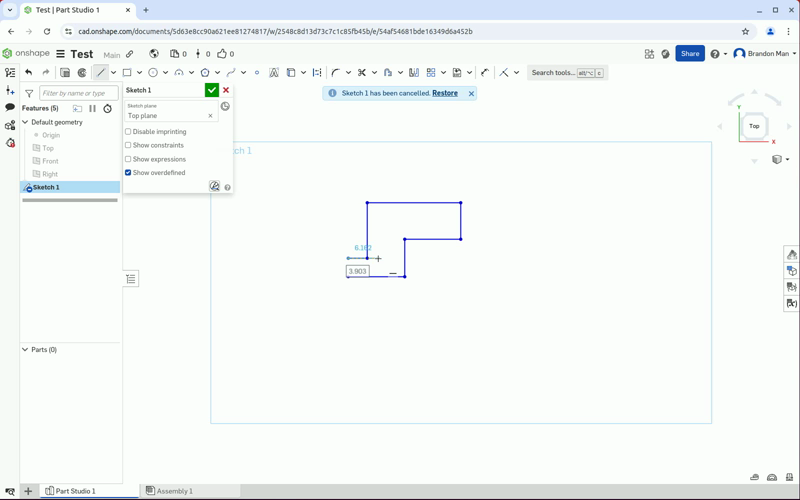
key_down(shift)
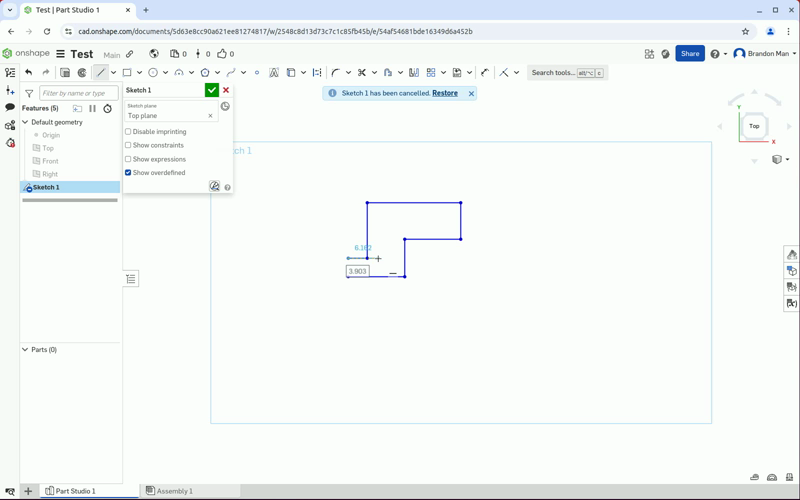
mouse_move(348, 276)
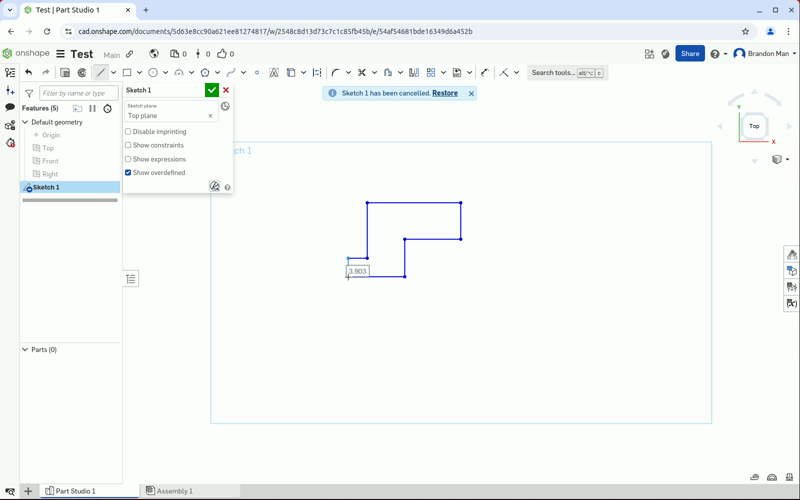
key_up(shift)
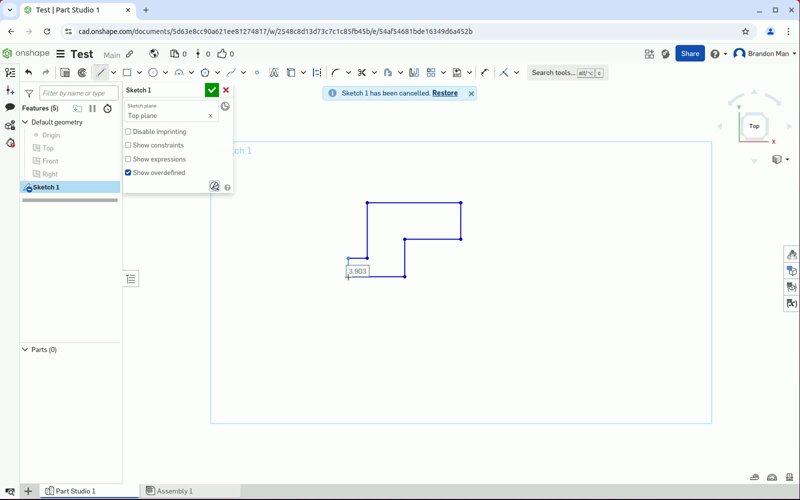
click(348, 276)
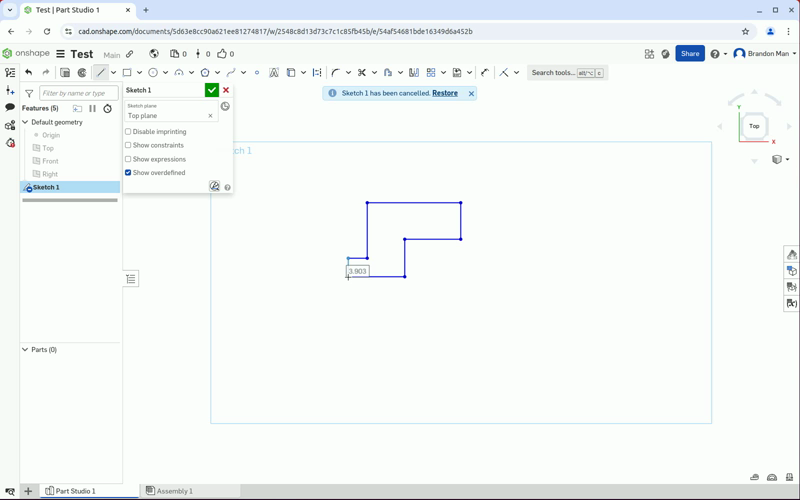
key(esc)
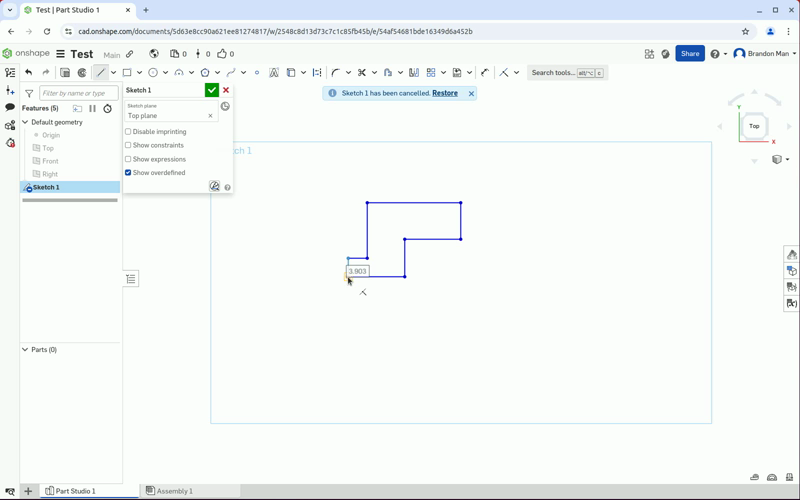
mouse_move(377, 253)
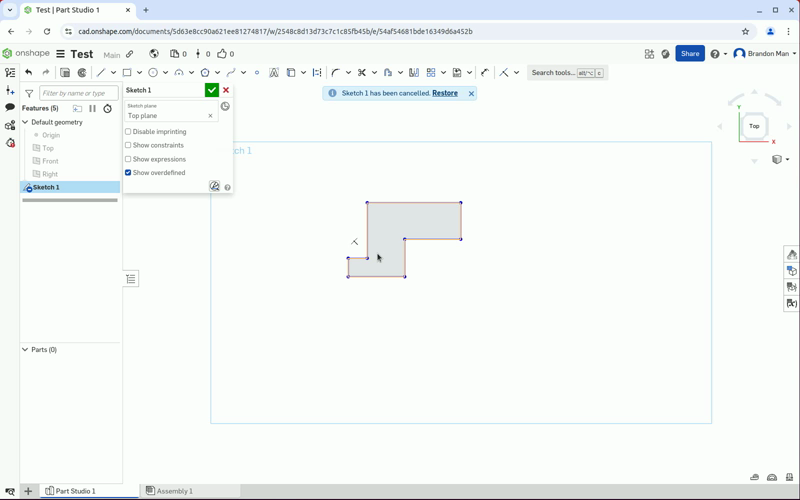
click(377, 253)
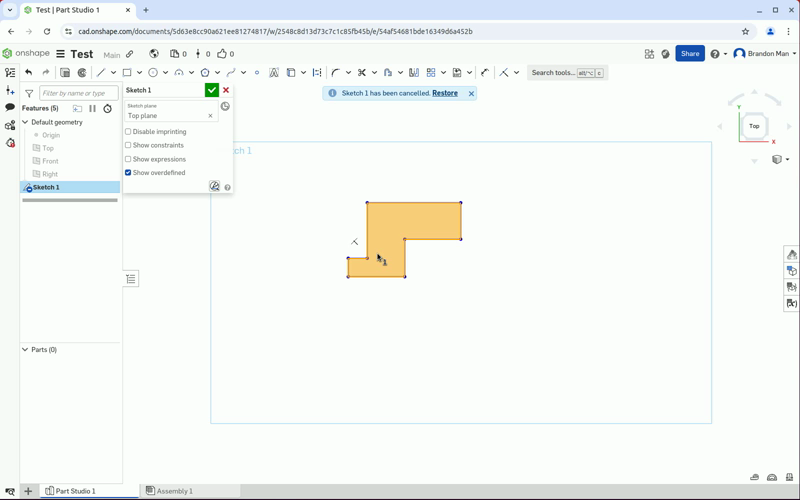
mouse_move(73, 352)
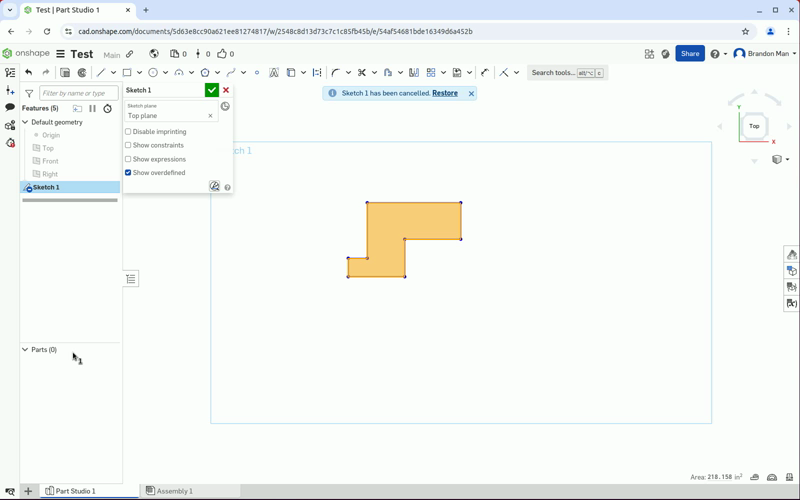
key(shift+y)
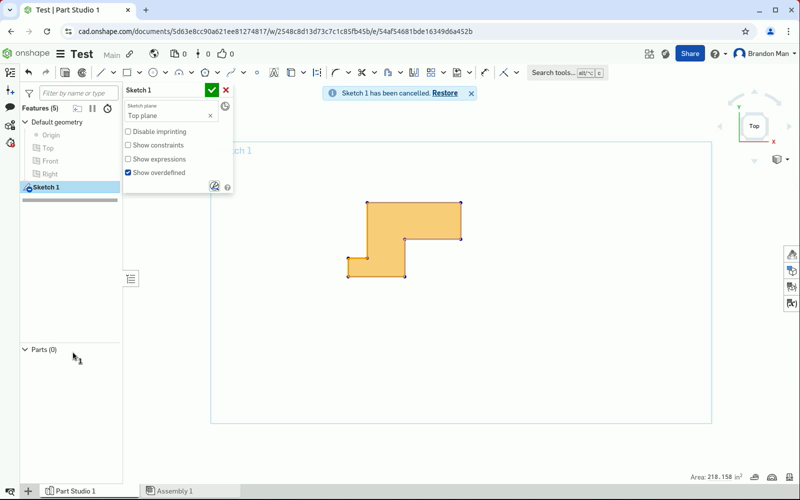
key(shift+e)
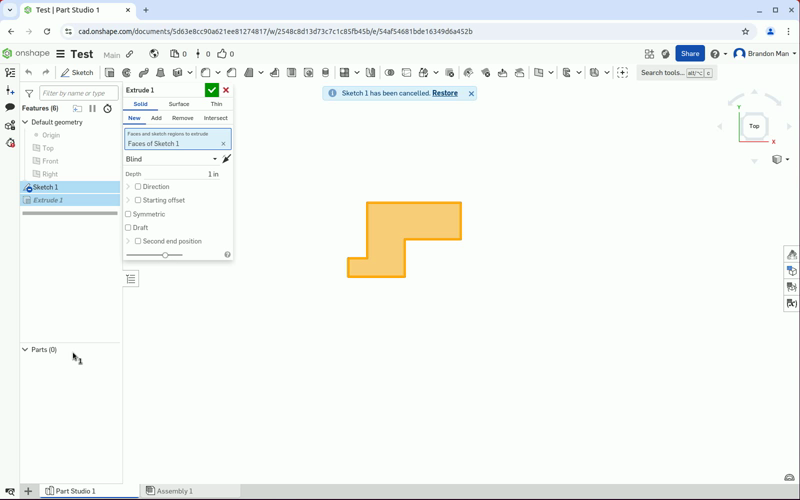
mouse_move(143, 106)
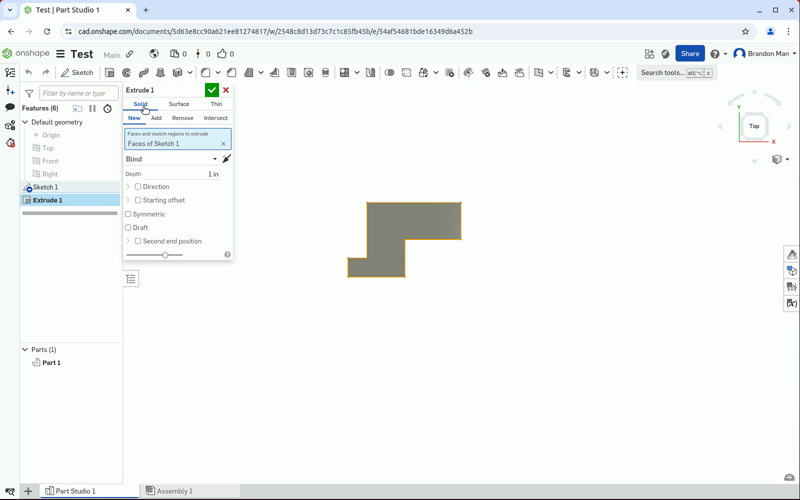
click(143, 106)
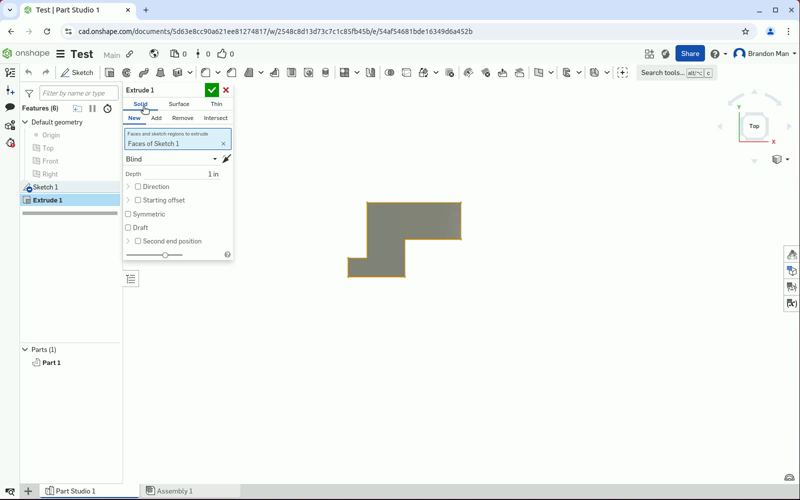
mouse_move(137, 120)
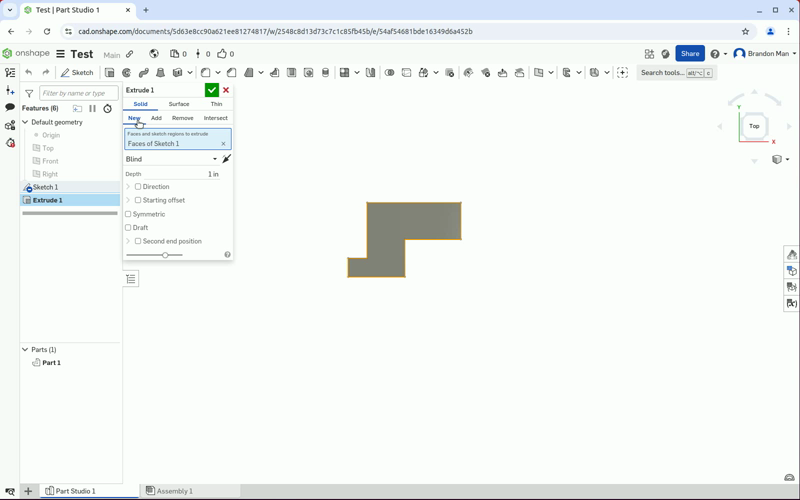
click(137, 120)
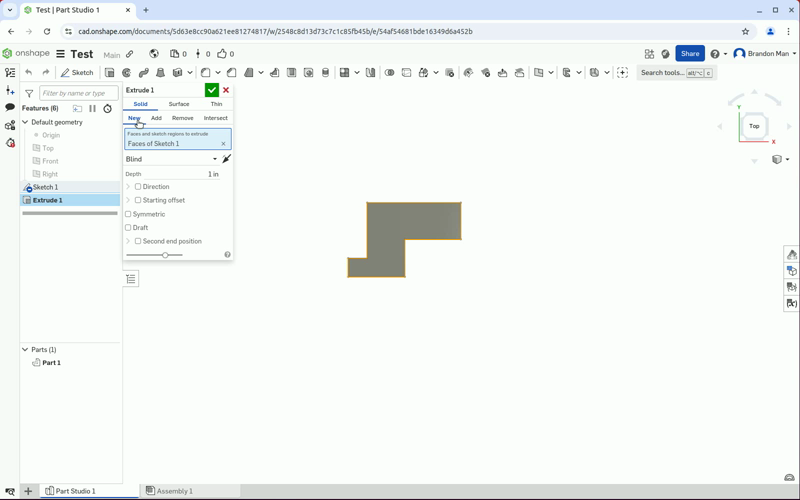
key(tab, 4)
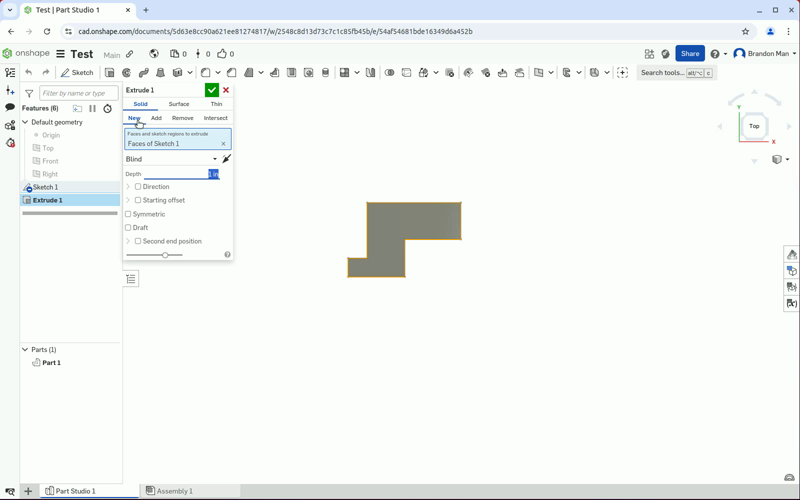
text(7.703)
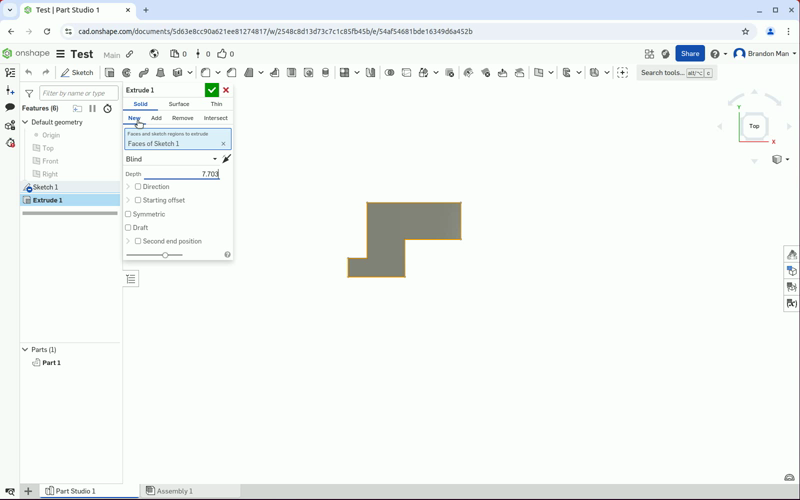
key(enter)
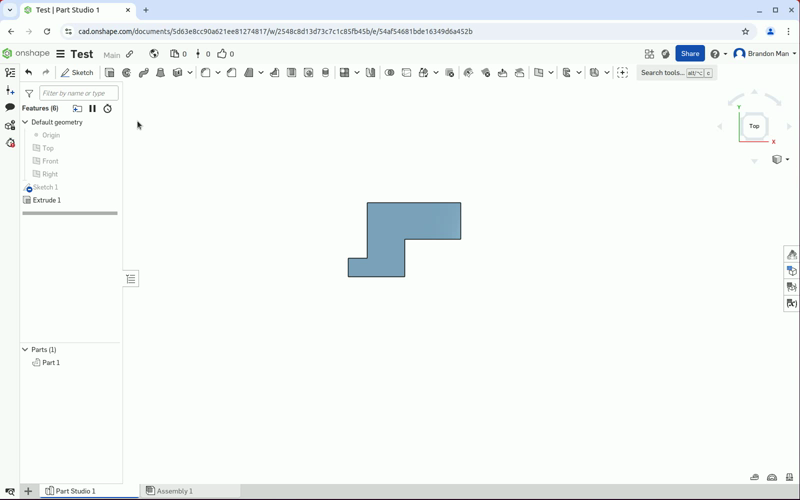
key(shift+h)
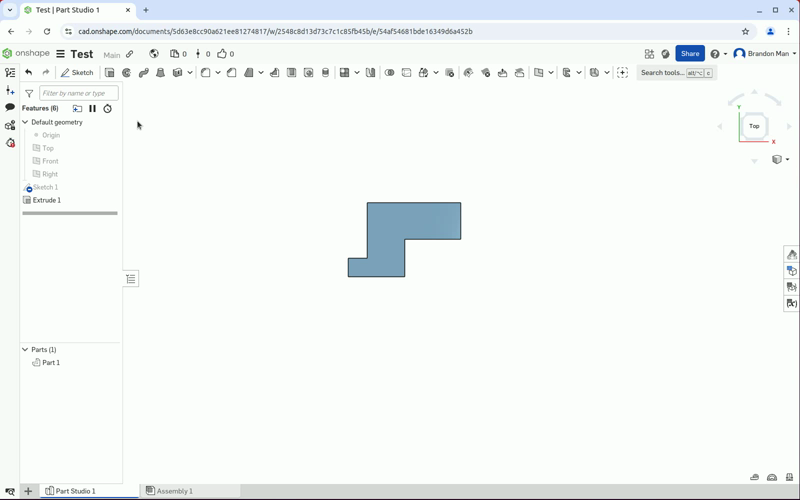
key(shift+h)
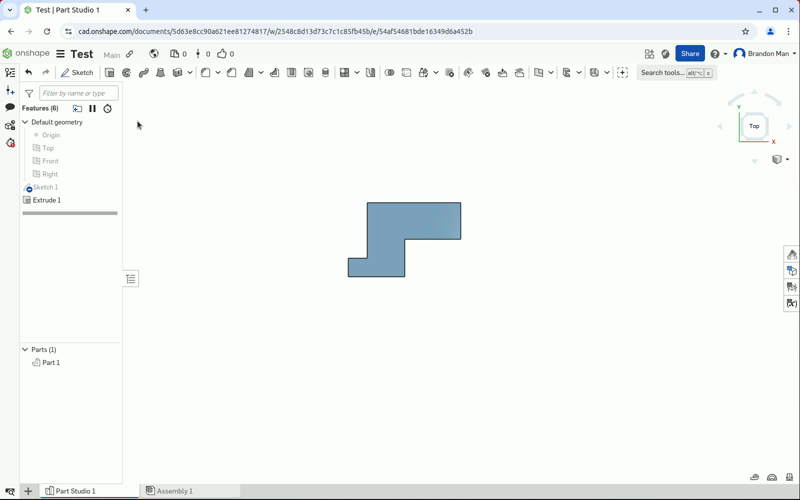
mouse_move(73, 189)
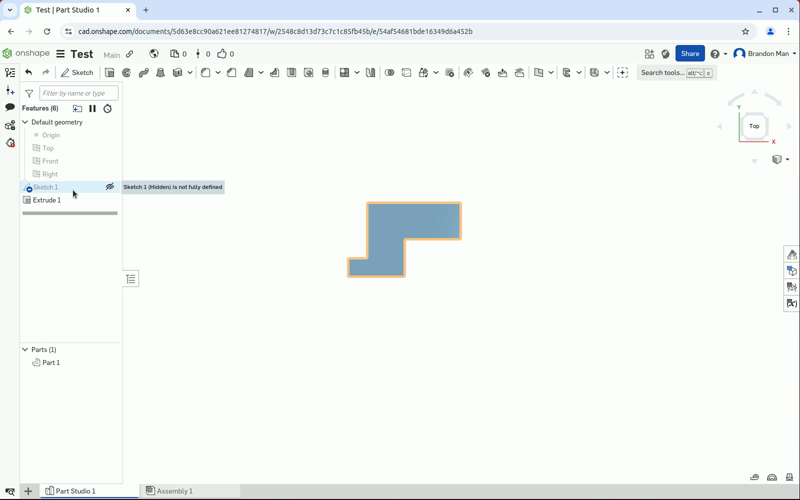
click(73, 189)
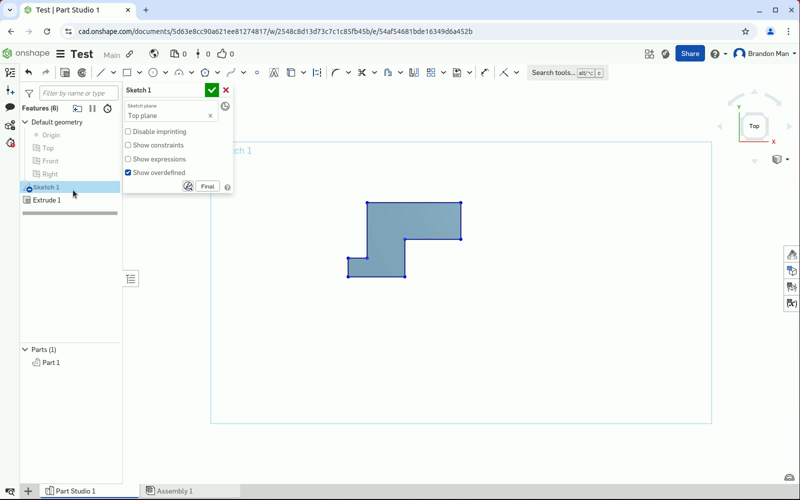
mouse_move(229, 92)
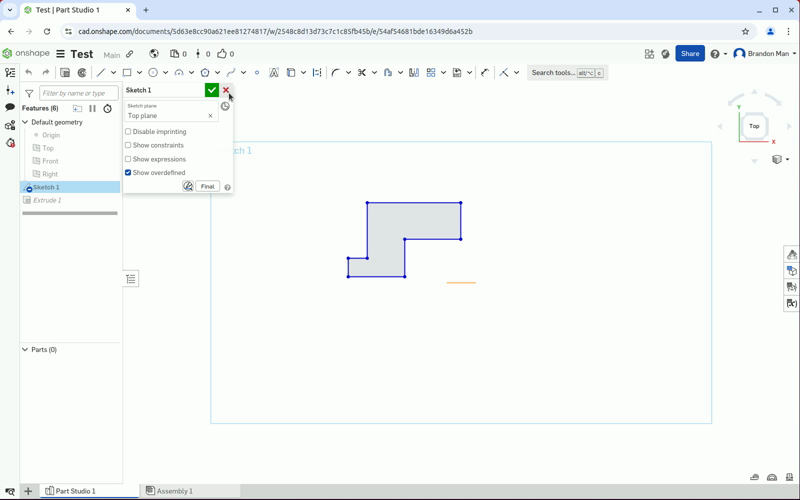
click(229, 92)
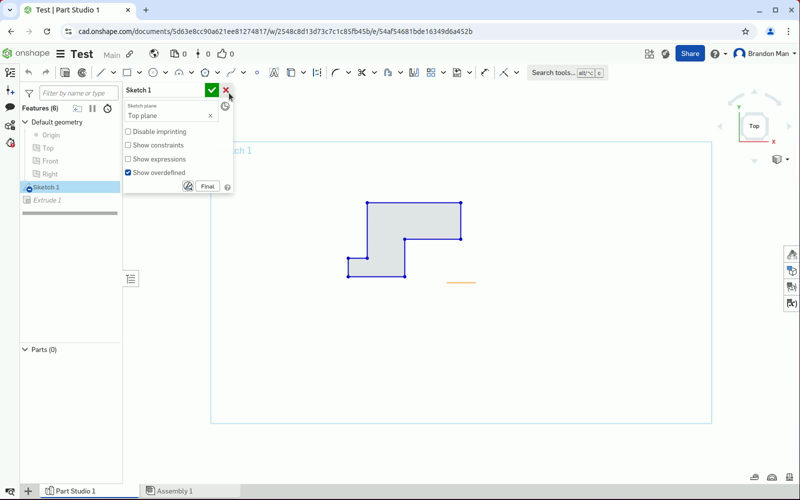
key(shift+s)
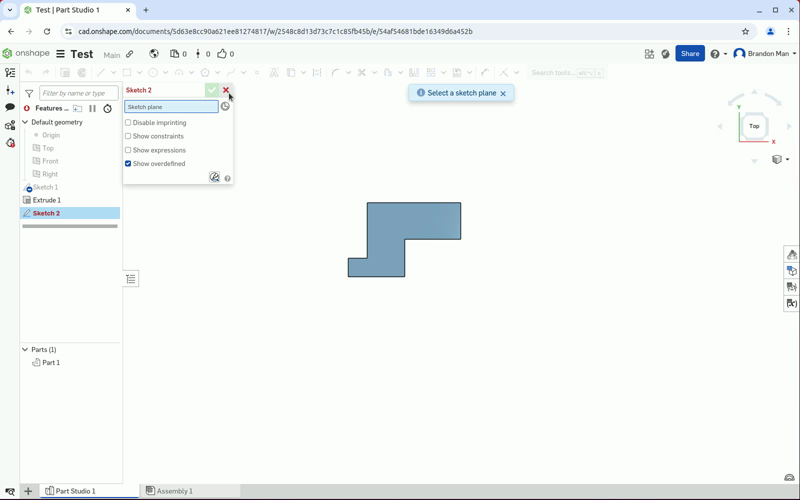
mouse_move(73, 150)
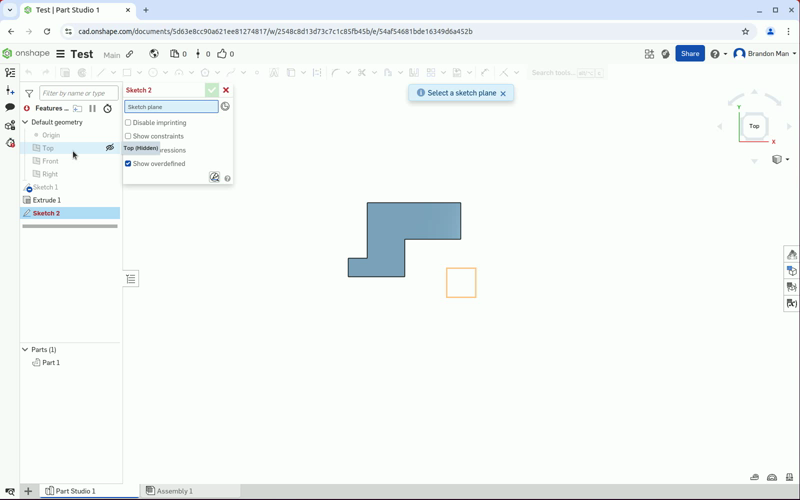
click(73, 150)
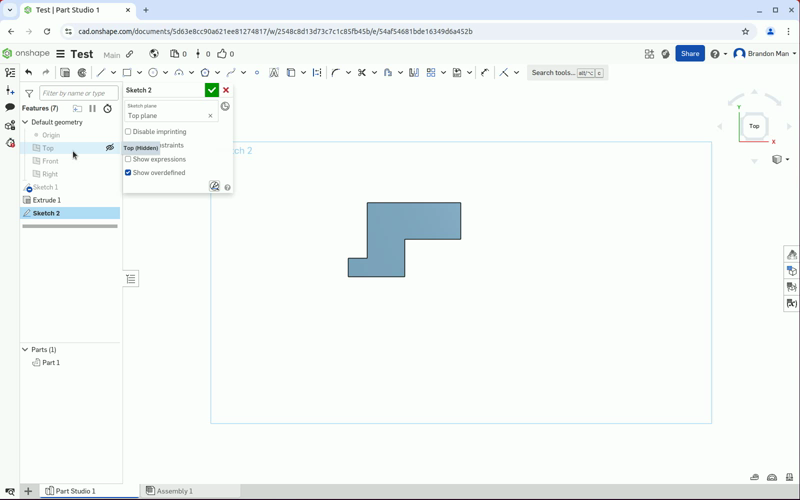
mouse_move(73, 352)
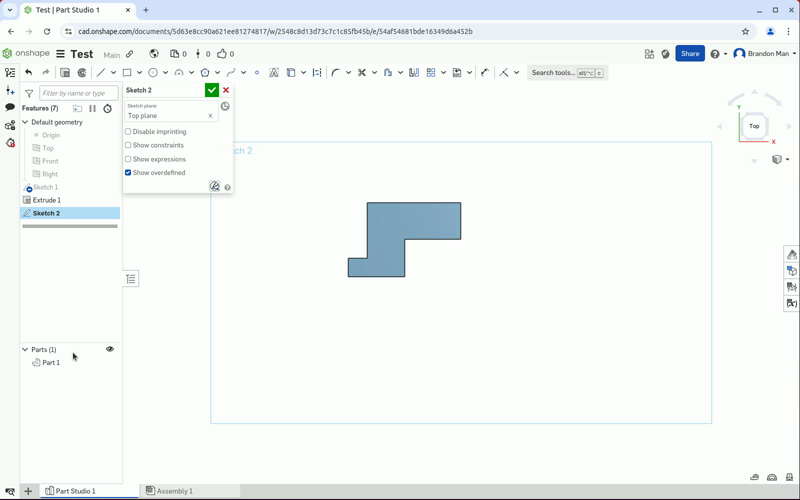
key(y)
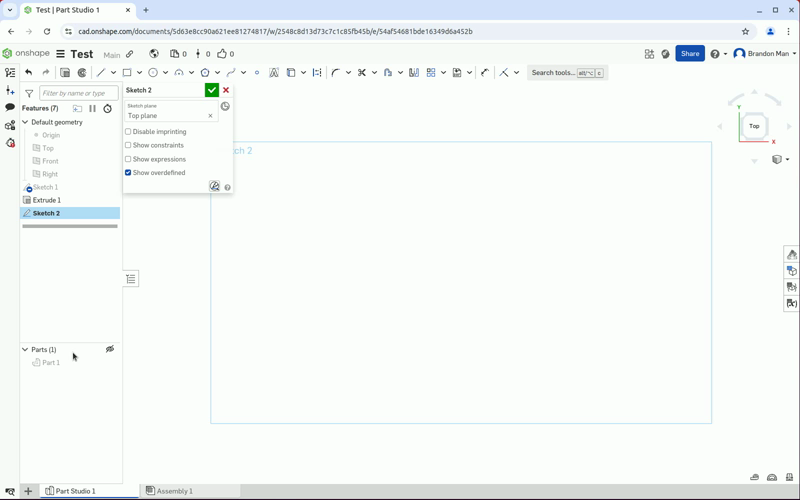
key(l)
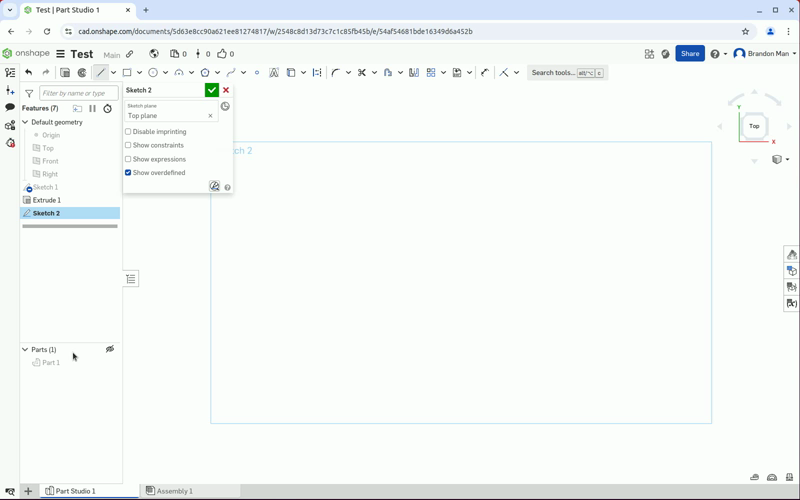
key_down(shift)
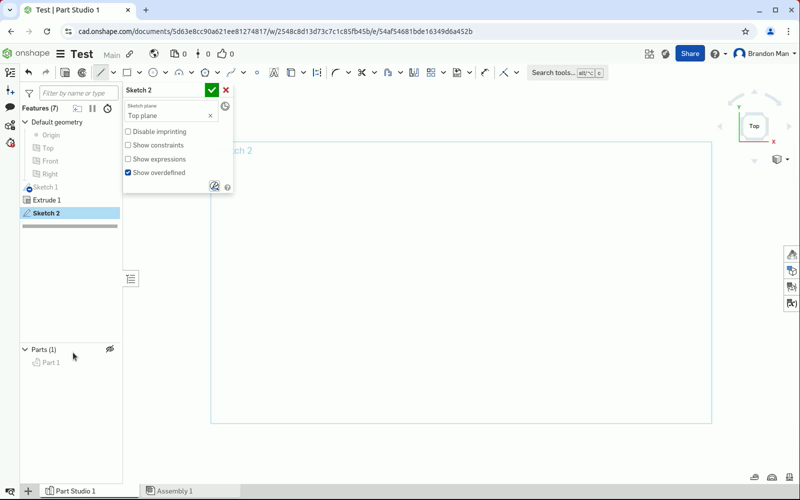
mouse_move(348, 258)
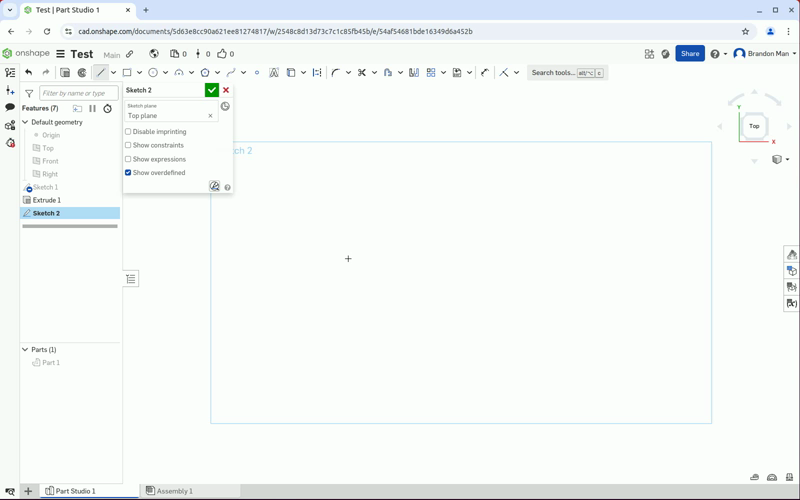
click(348, 258)
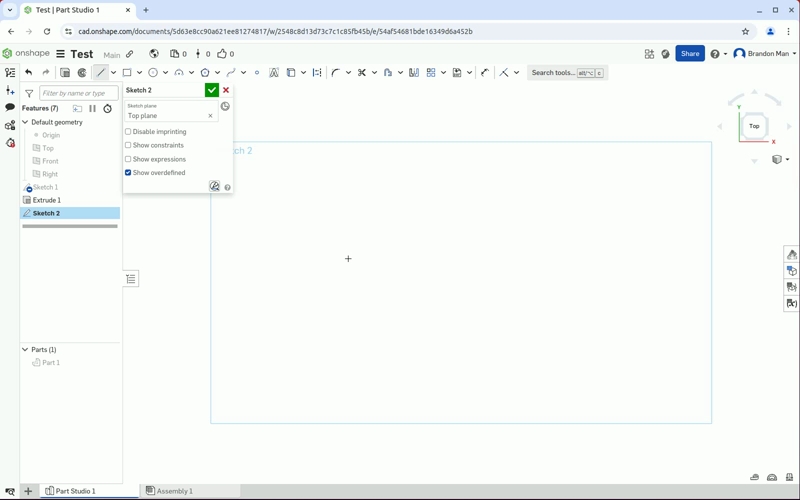
key_up(shift)
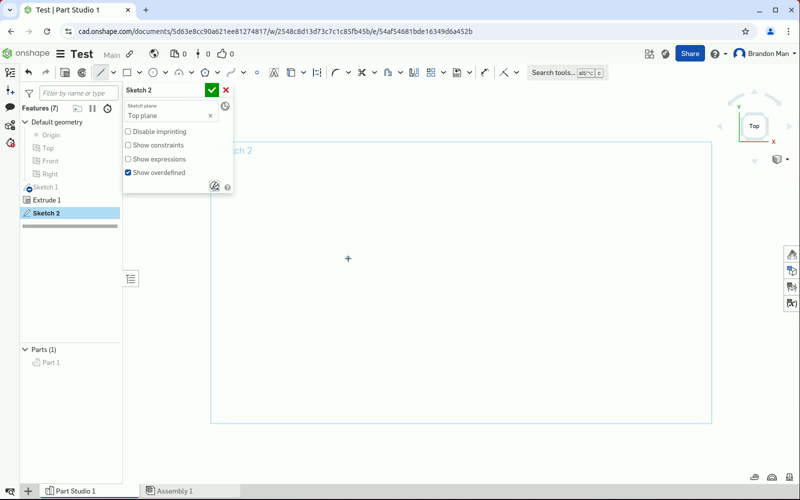
key_down(shift)
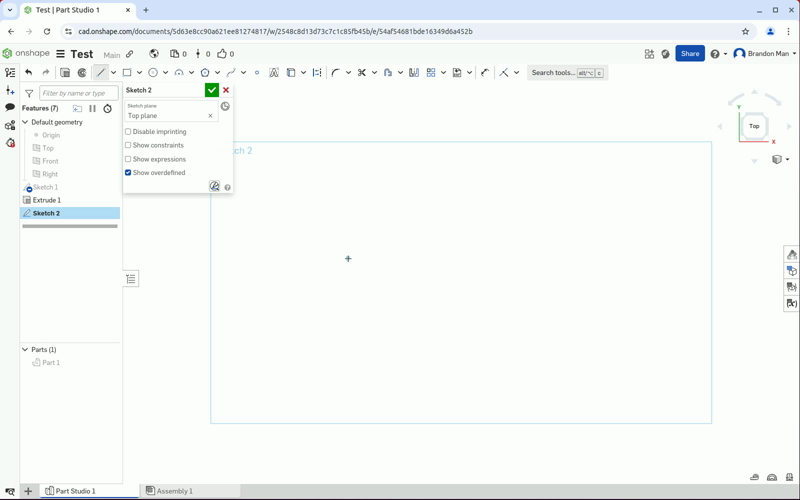
mouse_move(378, 258)
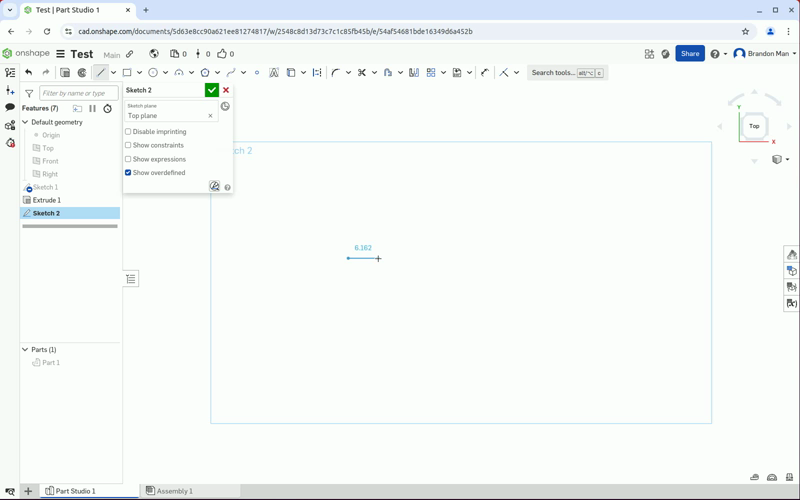
mouse_move(367, 258)
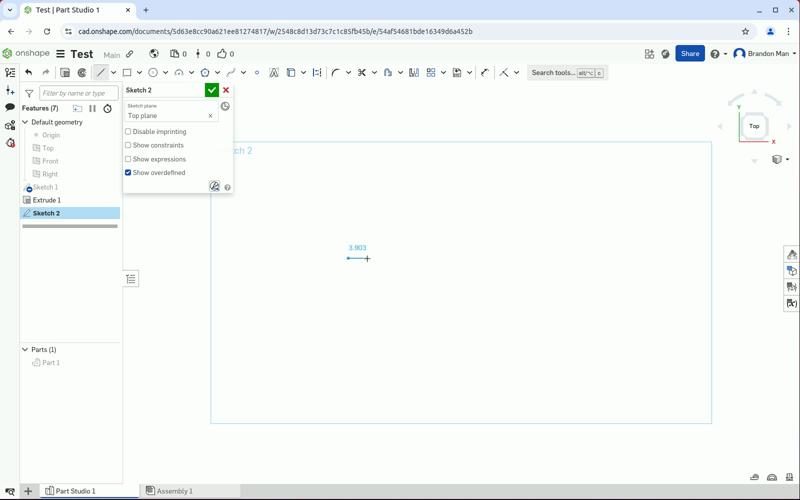
click(367, 258)
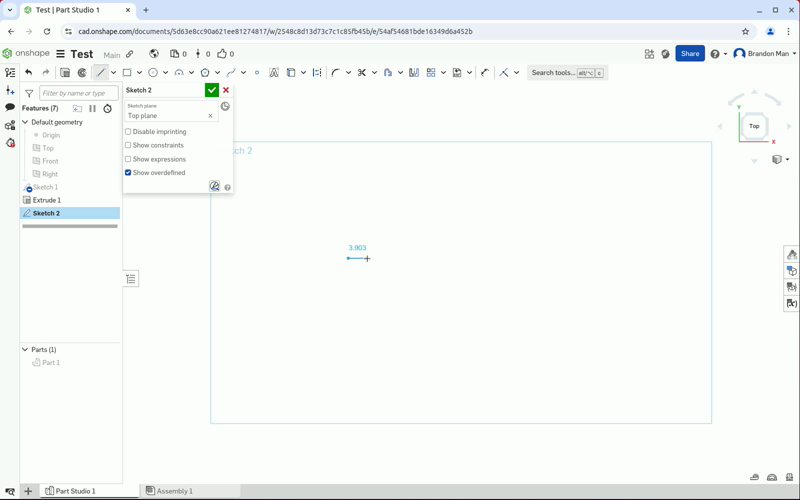
key_up(shift)
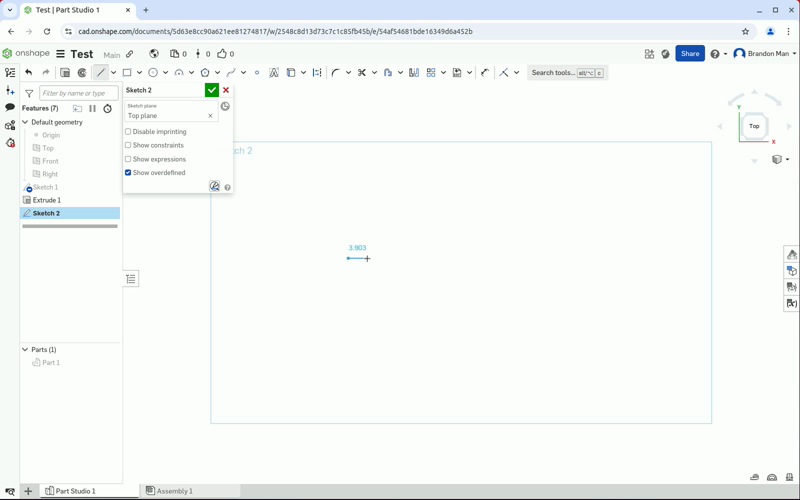
key_down(shift)
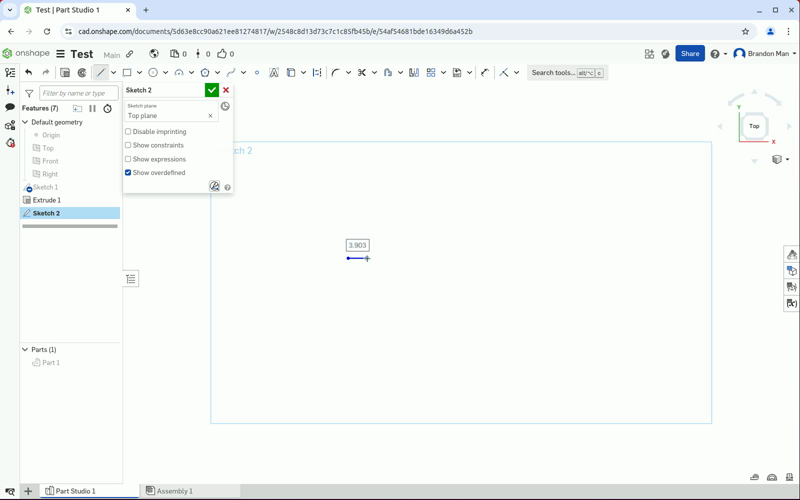
mouse_move(397, 258)
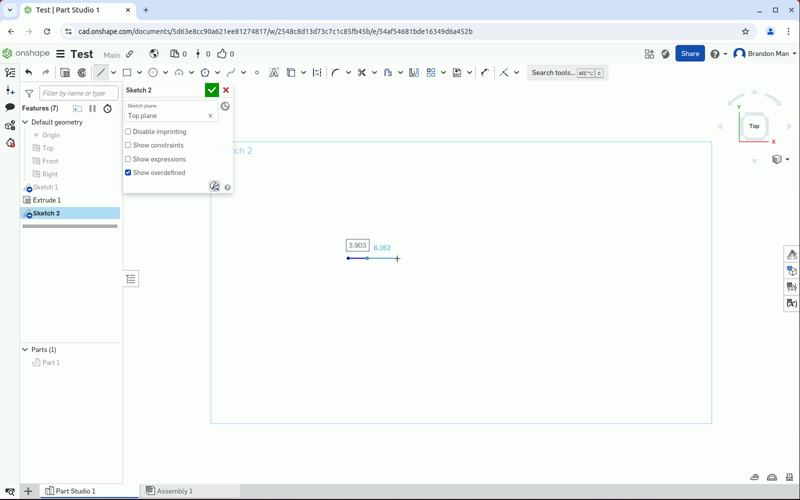
mouse_move(367, 201)
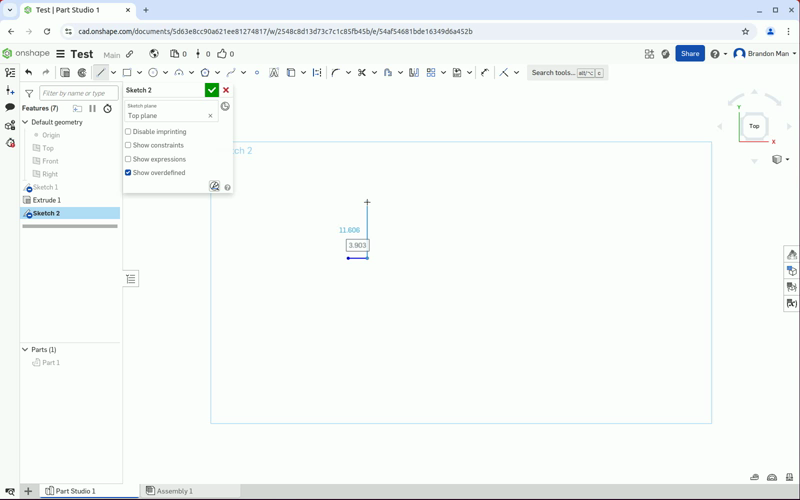
click(367, 201)
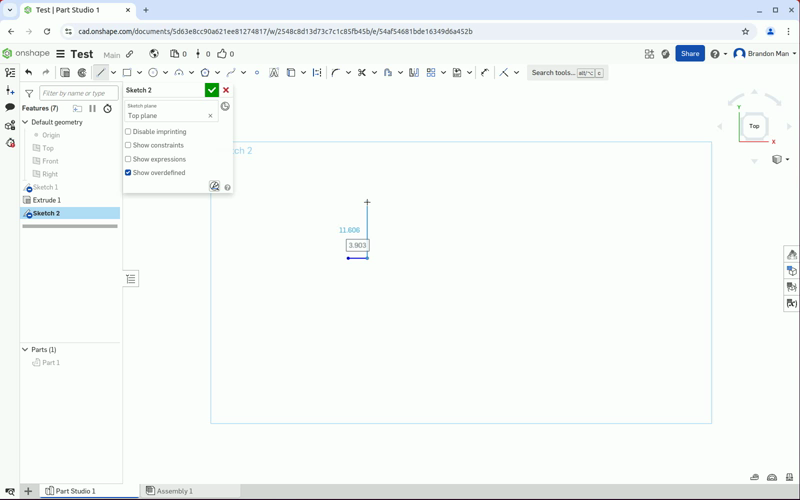
key_up(shift)
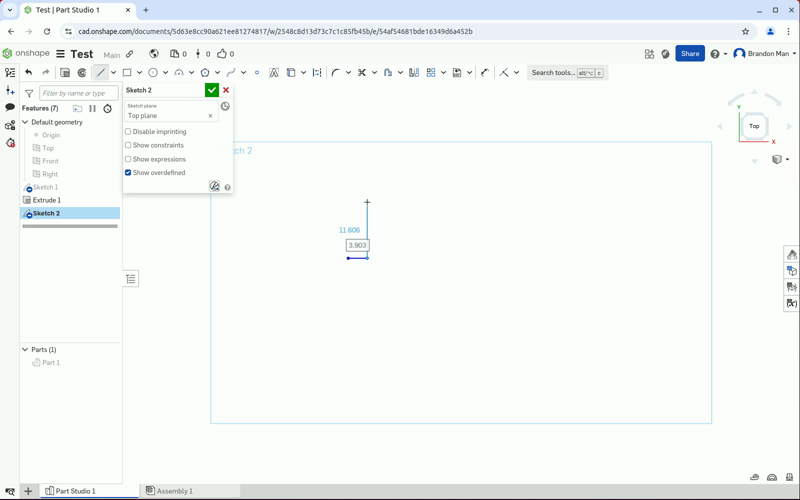
key_down(shift)
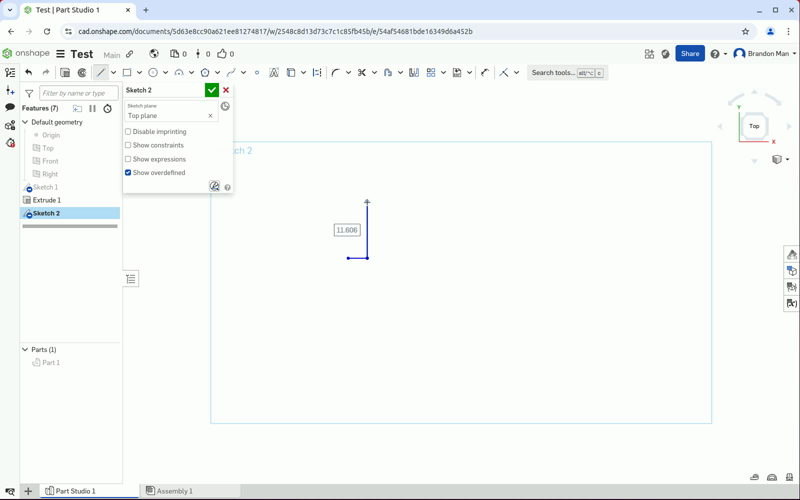
mouse_move(397, 201)
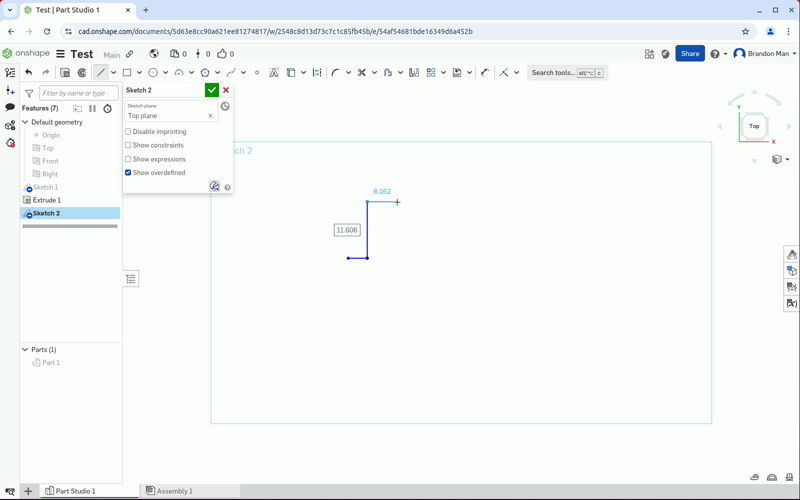
mouse_move(348, 201)
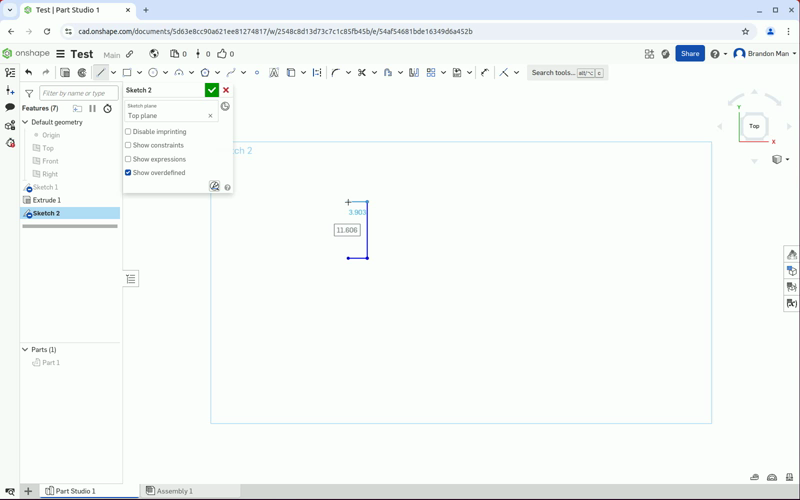
click(348, 201)
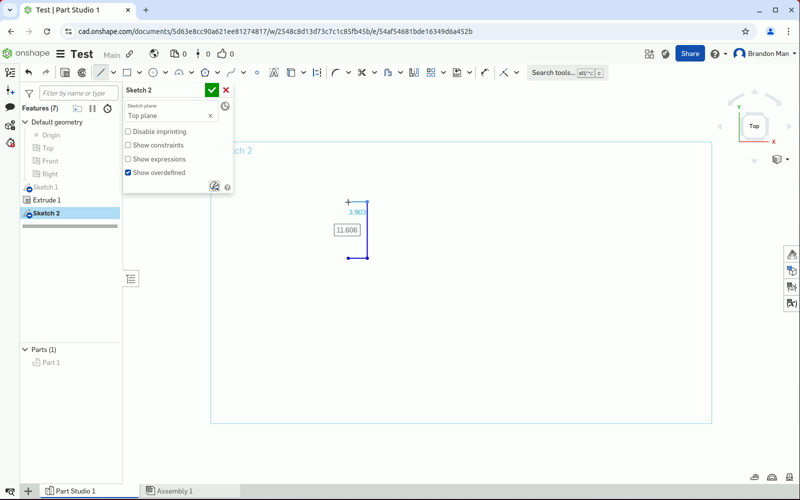
key_up(shift)
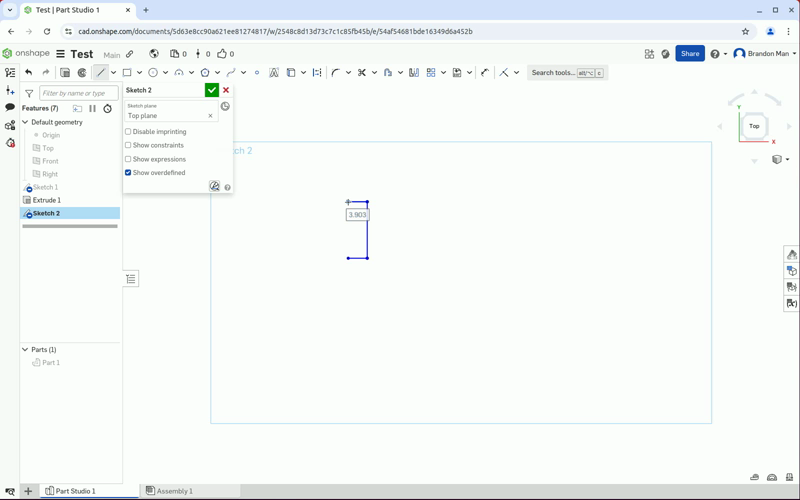
mouse_move(378, 201)
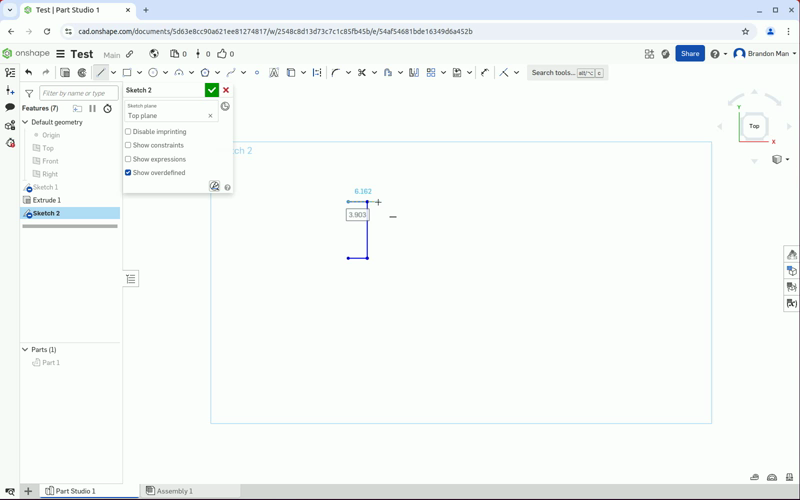
key_down(shift)
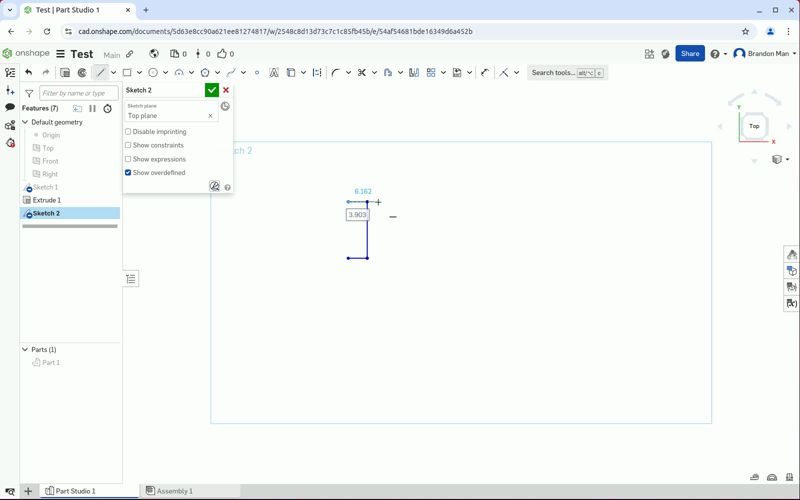
mouse_move(348, 258)
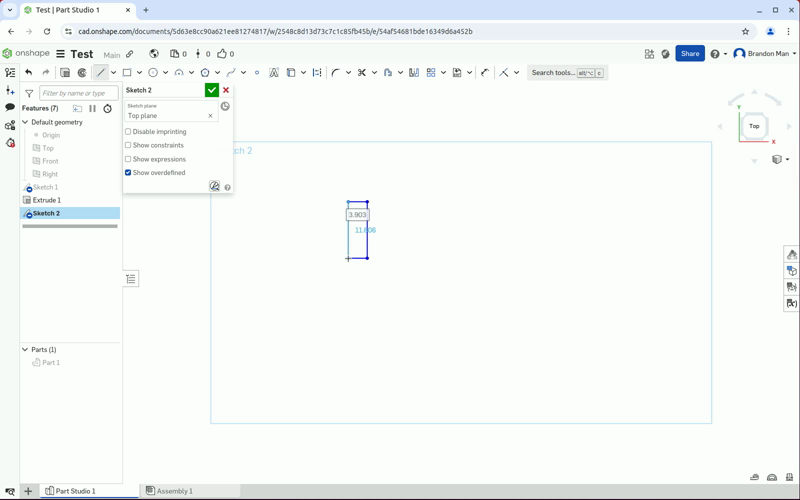
key_up(shift)
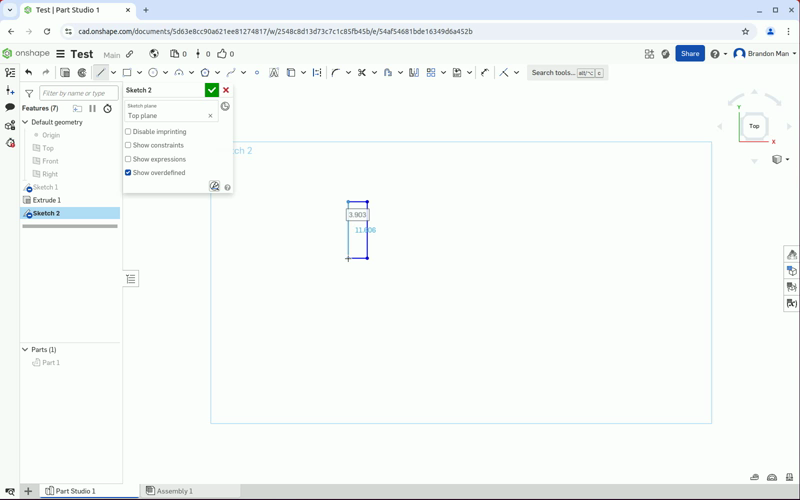
click(348, 258)
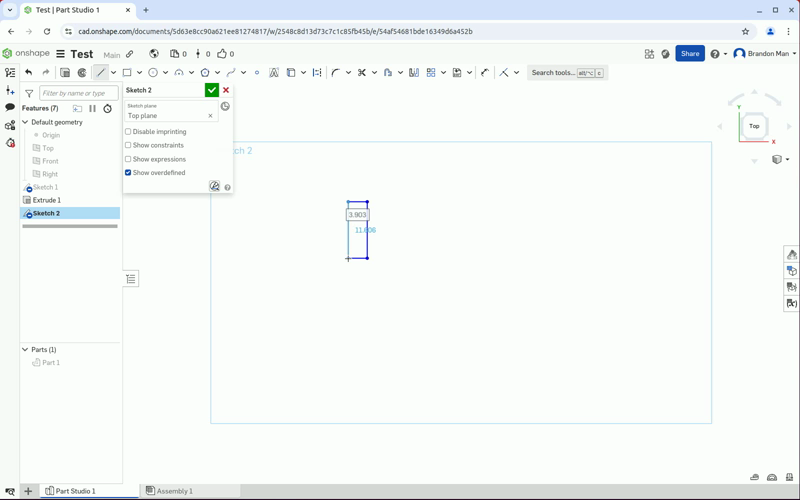
key(esc)
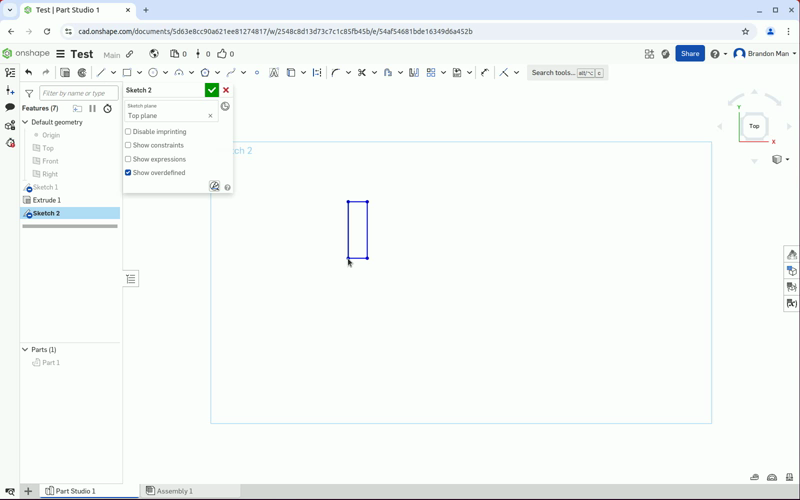
mouse_move(365, 221)
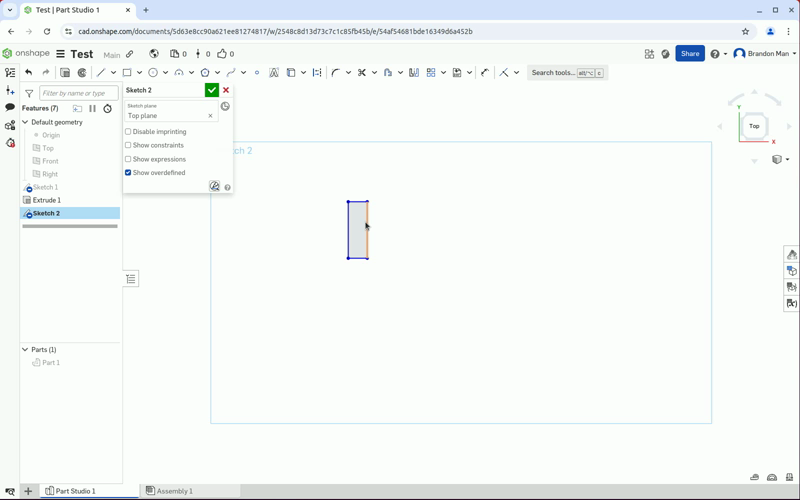
scroll(6)
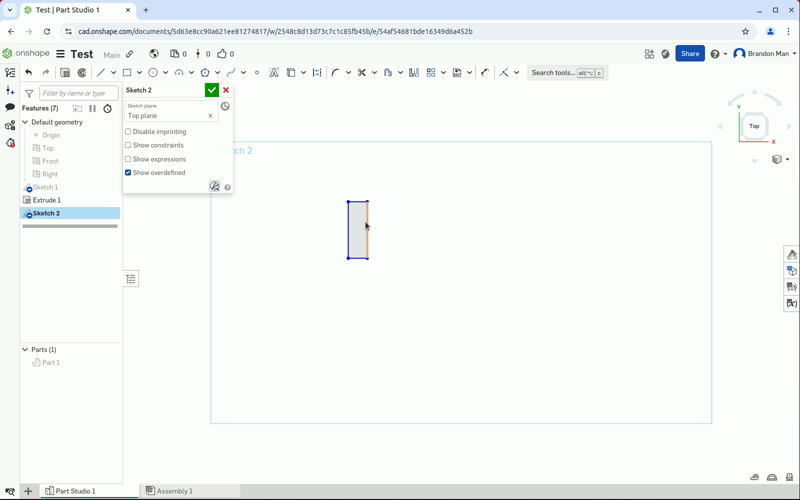
scroll(6)
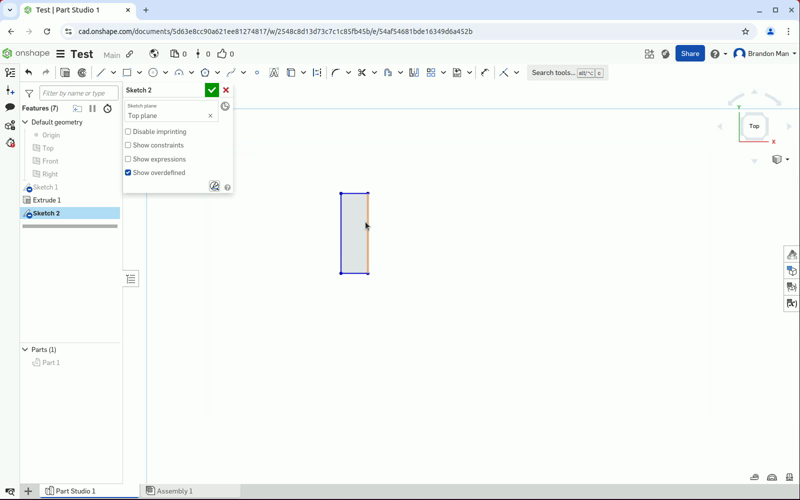
scroll(6)
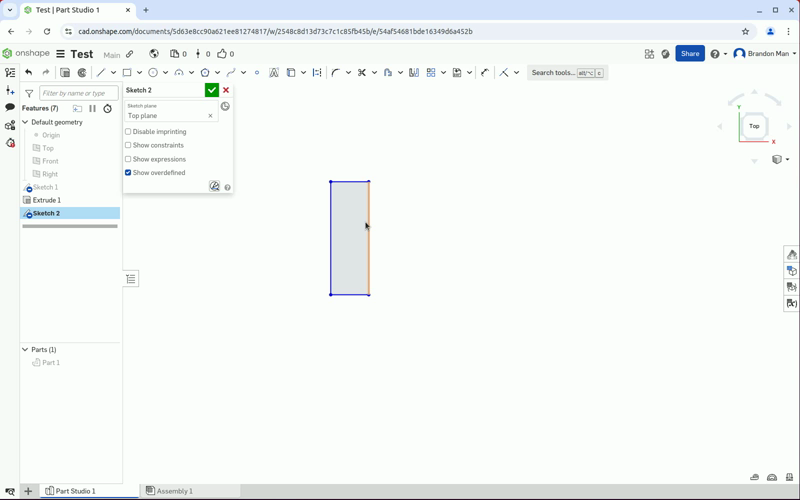
scroll(6)
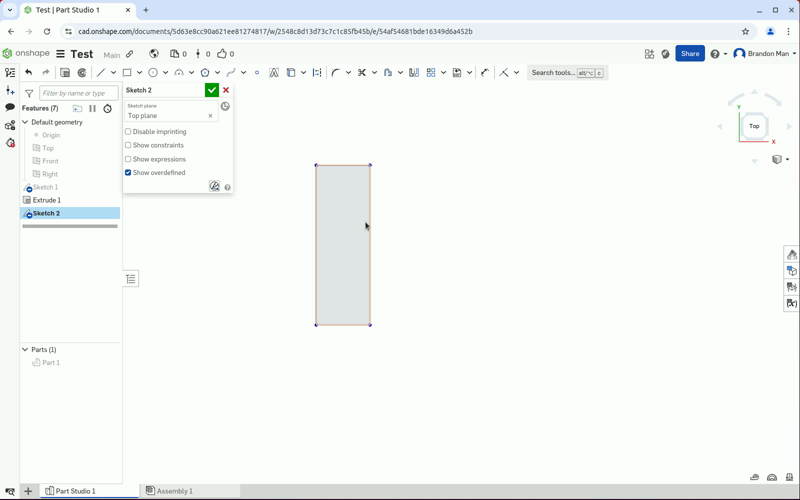
scroll(6)
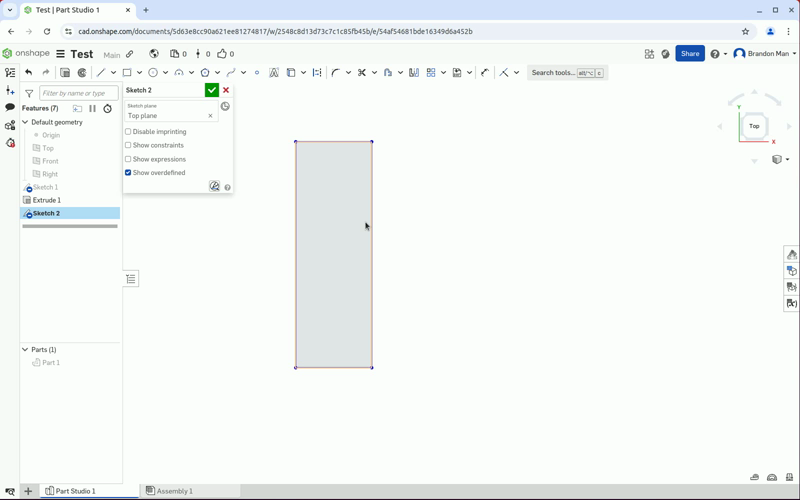
scroll(6)
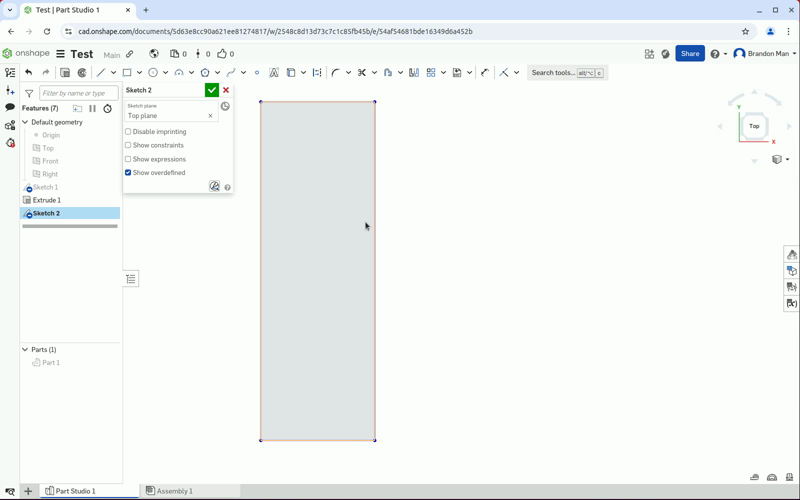
scroll(6)
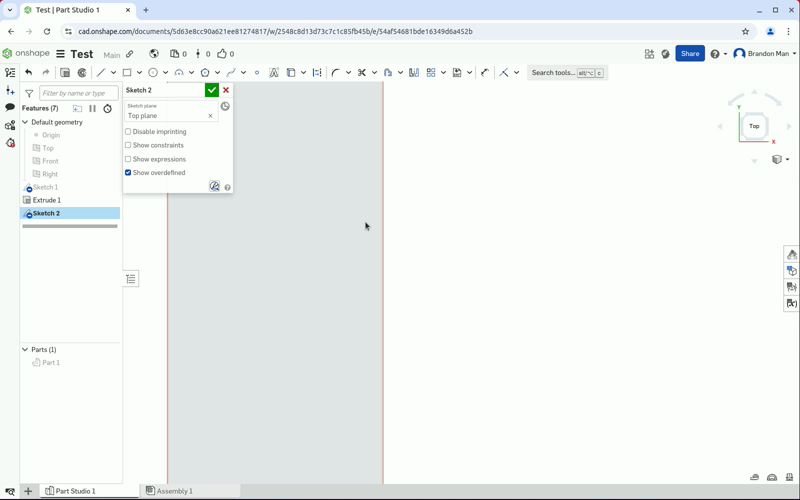
click(365, 221)
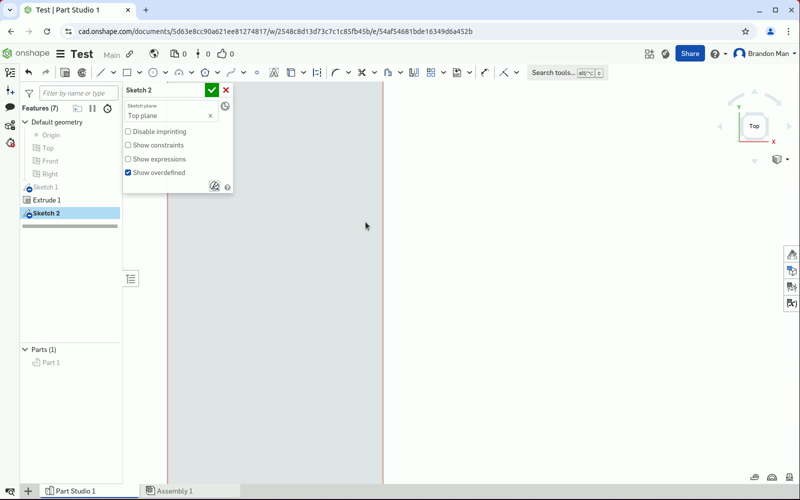
scroll(-6)
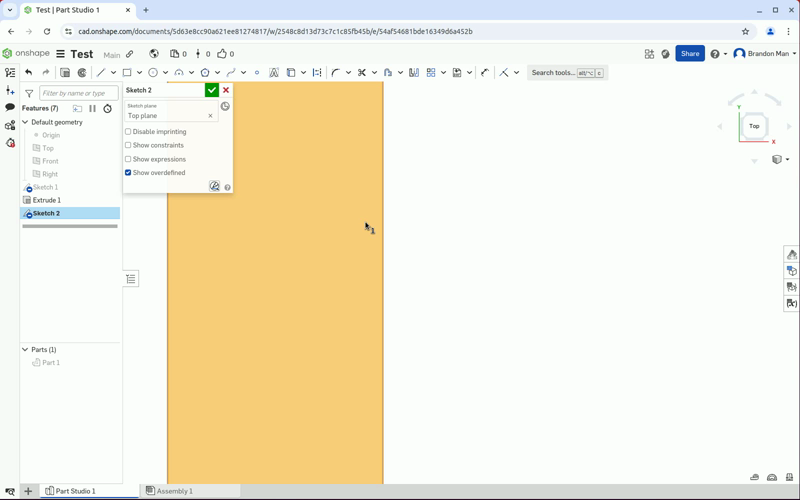
scroll(-6)
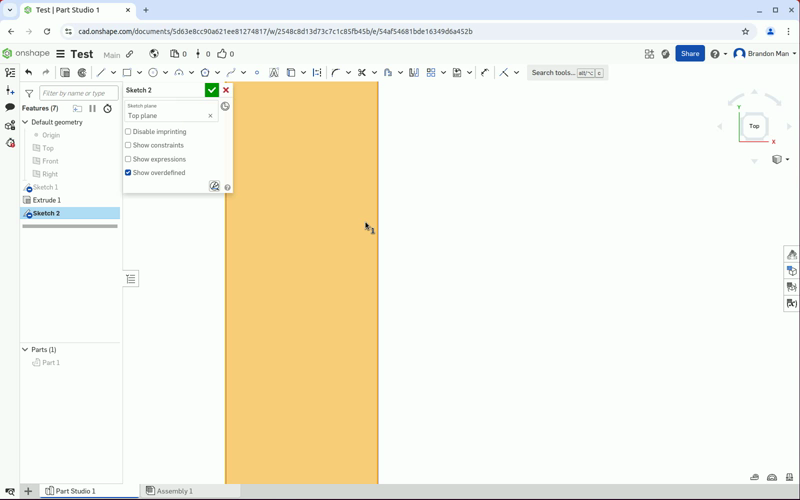
scroll(-6)
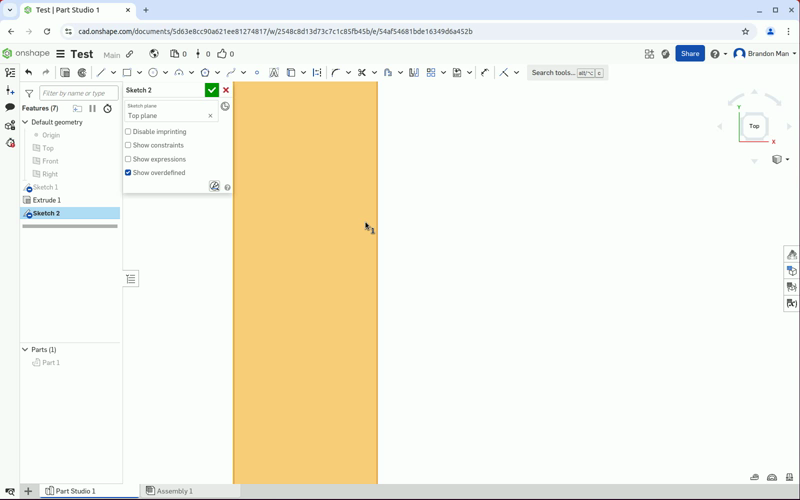
scroll(-6)
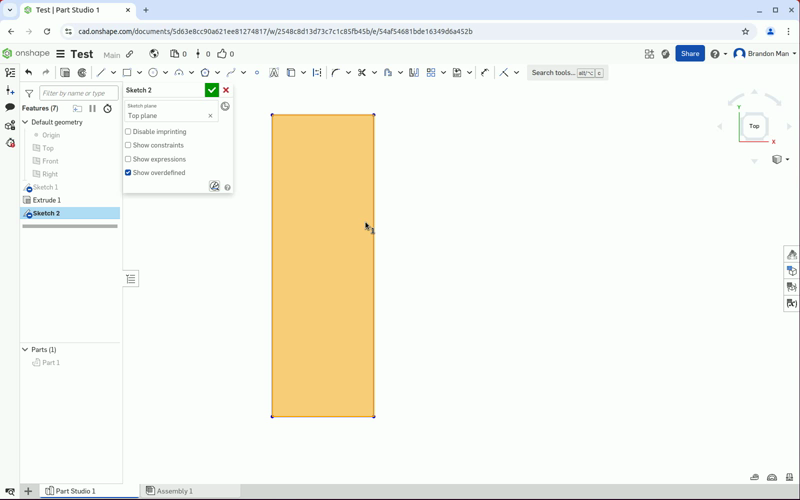
scroll(-6)
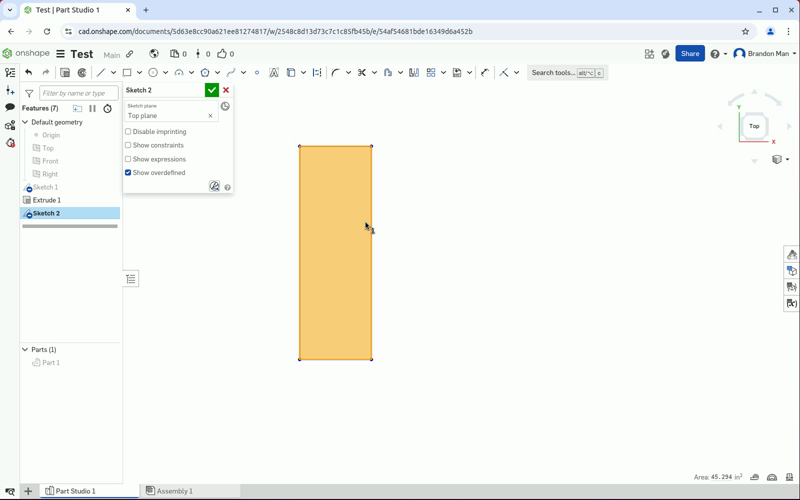
scroll(-6)
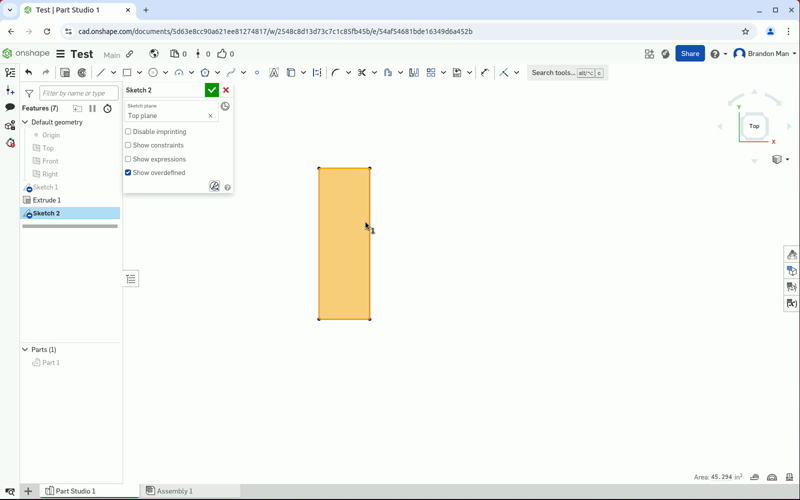
scroll(-6)
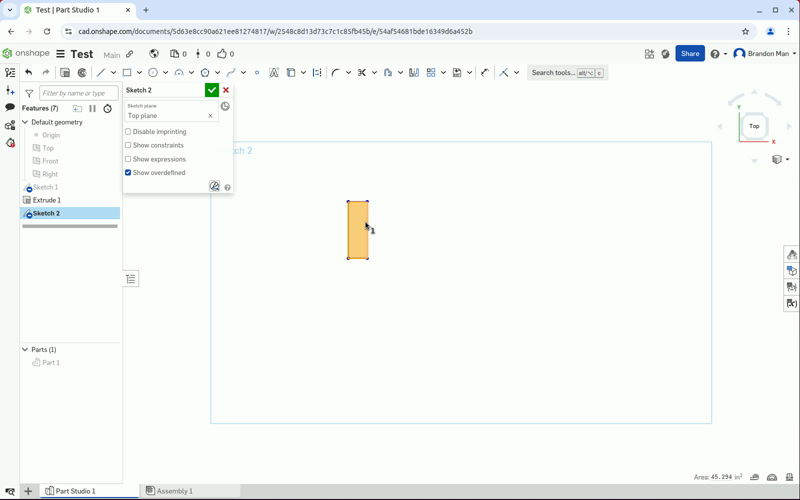
mouse_move(73, 352)
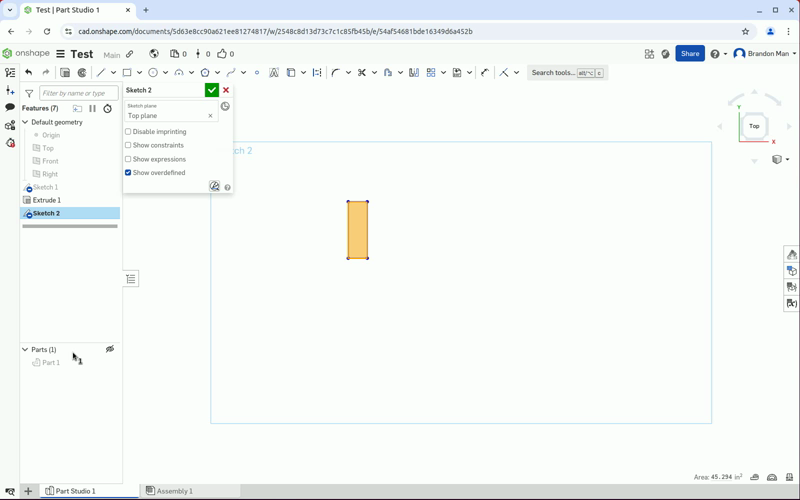
key(shift+y)
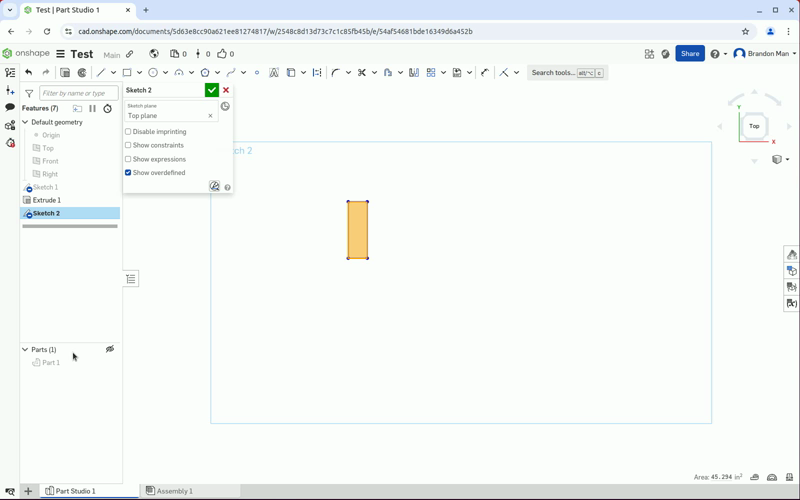
key(shift+e)
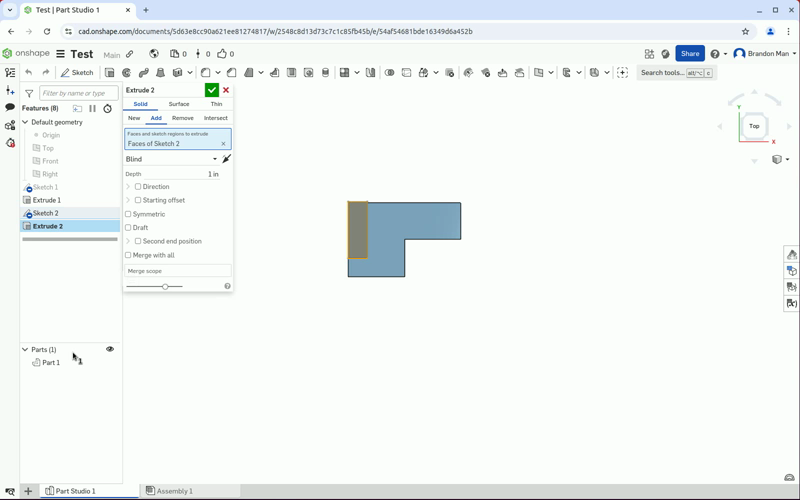
mouse_move(143, 106)
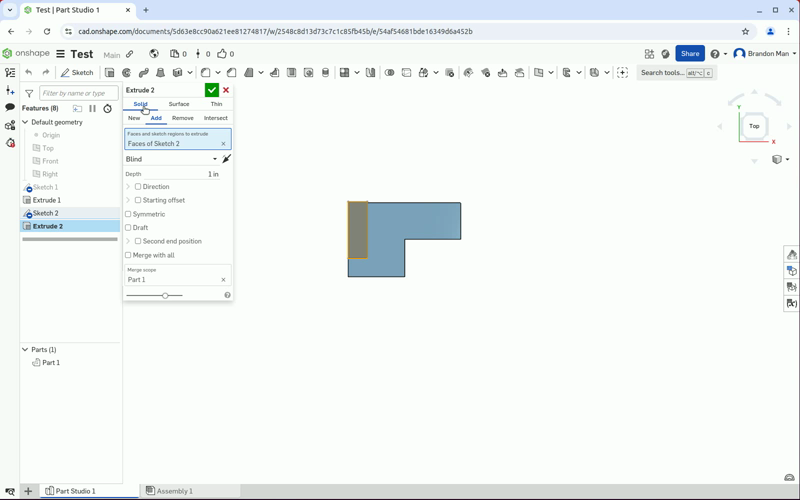
click(143, 106)
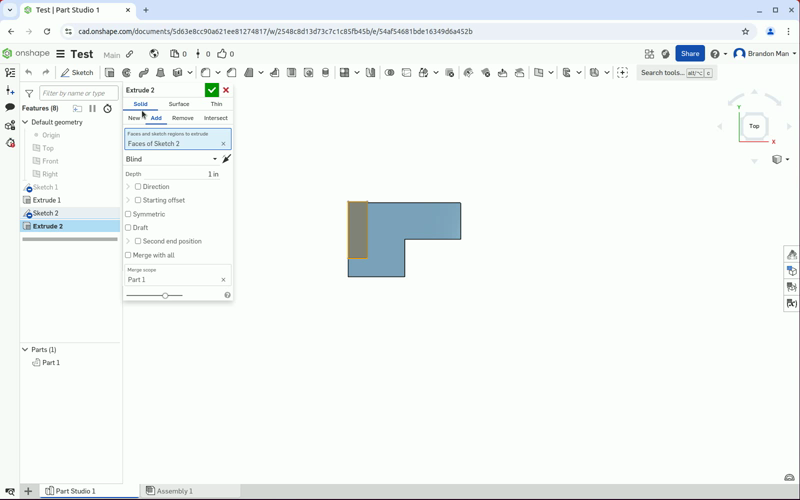
mouse_move(137, 120)
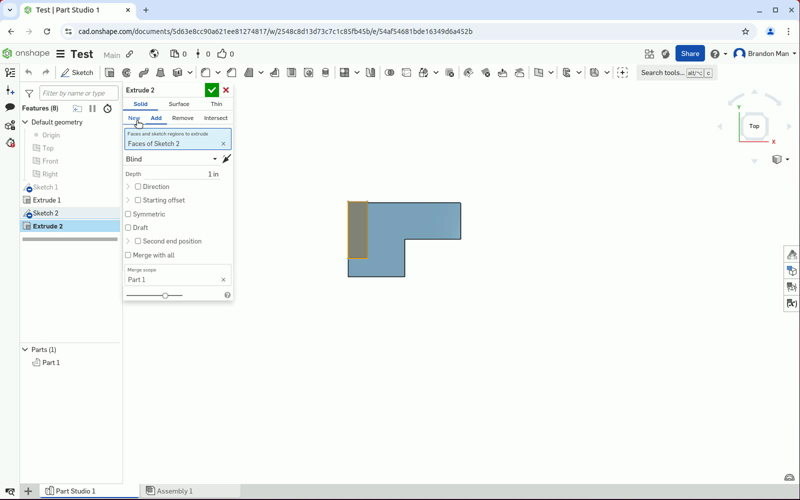
click(137, 120)
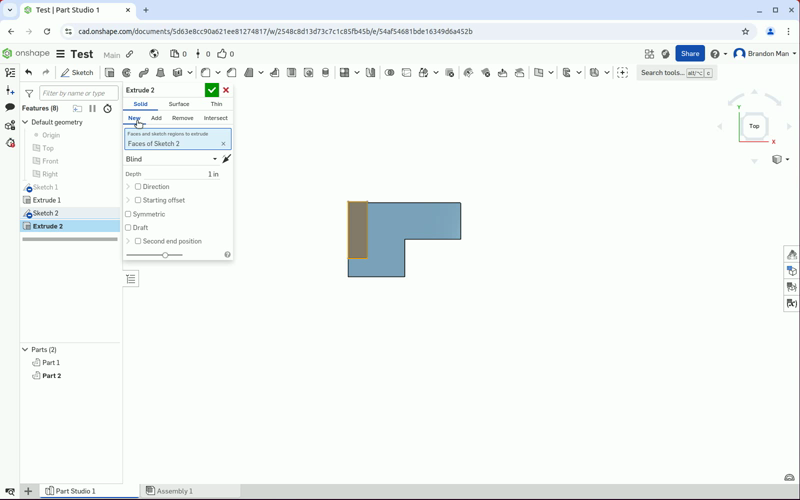
key(tab, 4)
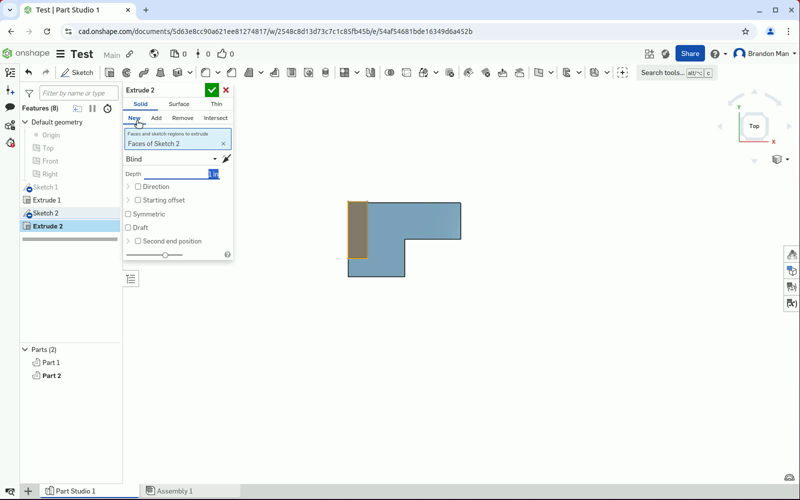
text(11.554)
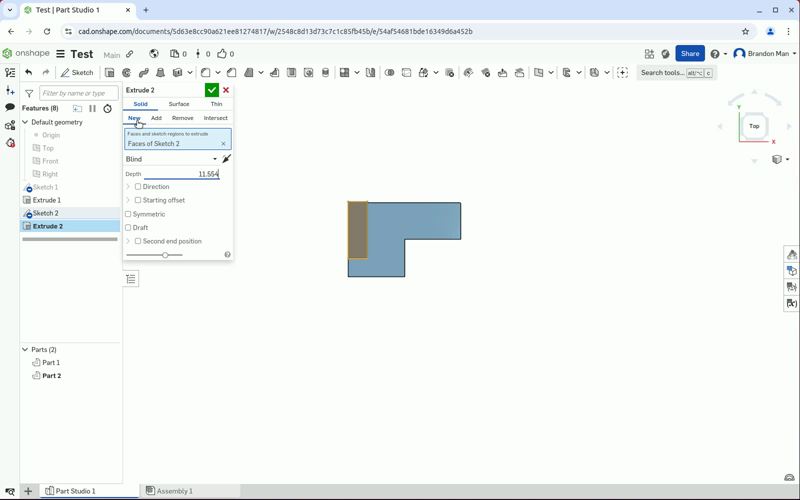
key(enter)
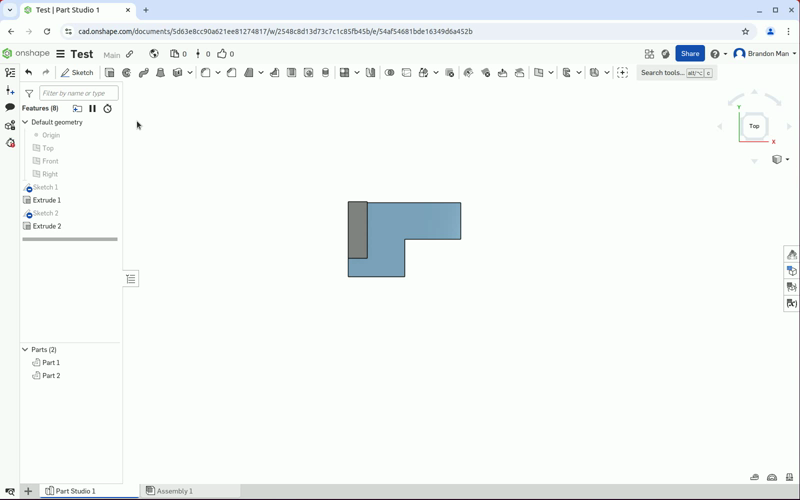
key(shift+h)
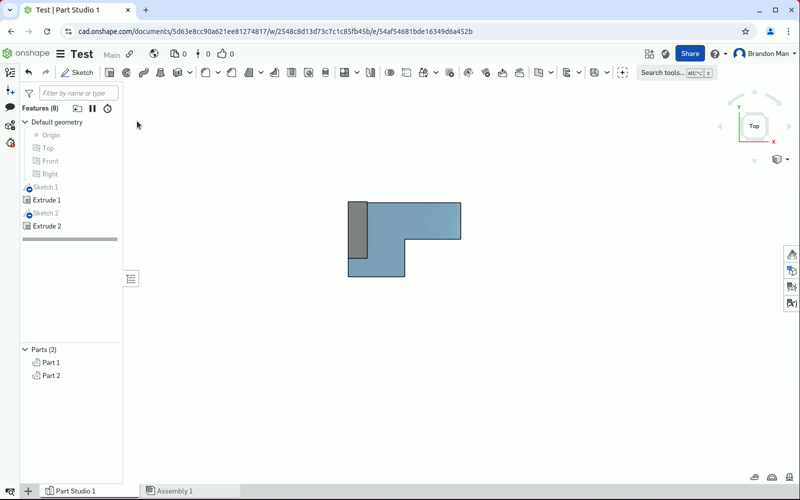
key(shift+h)
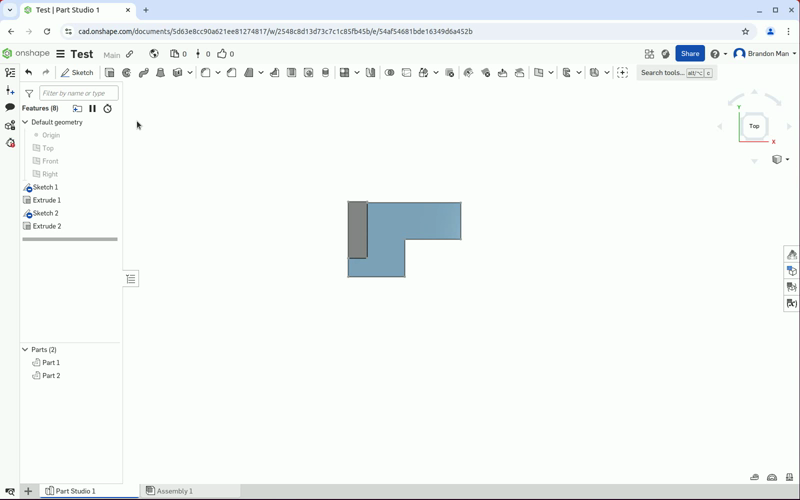
key(shift+7)
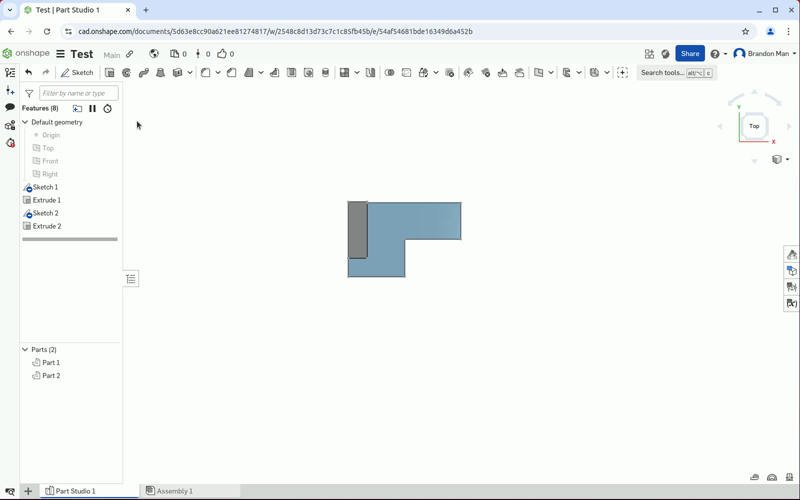
key(up, 3)
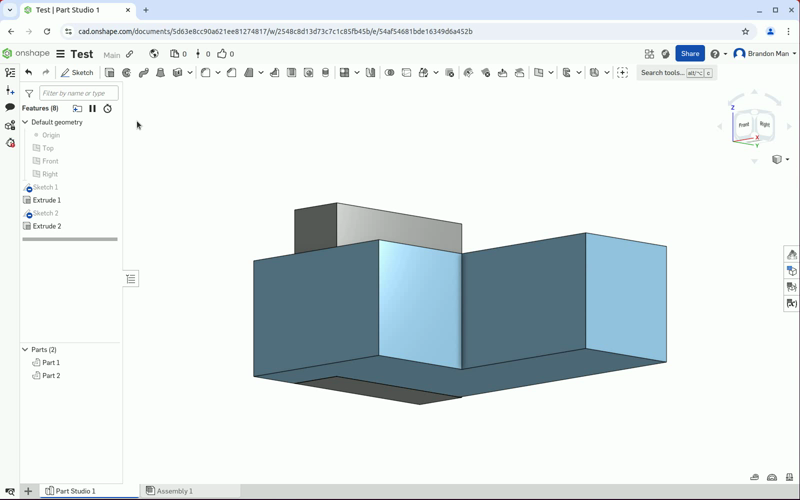
key(left, 3)
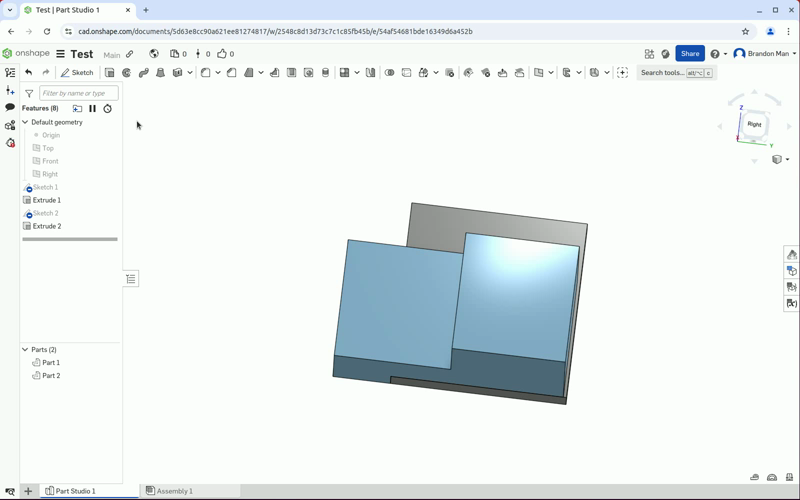
key(right, 3)
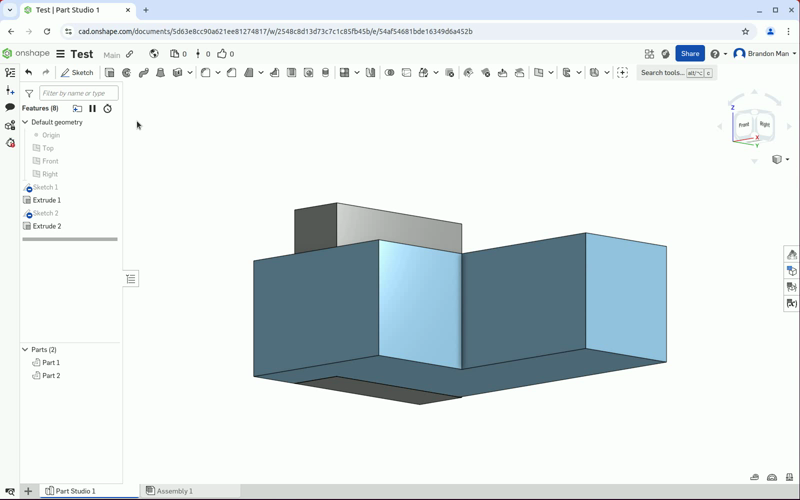
key(down, 3)
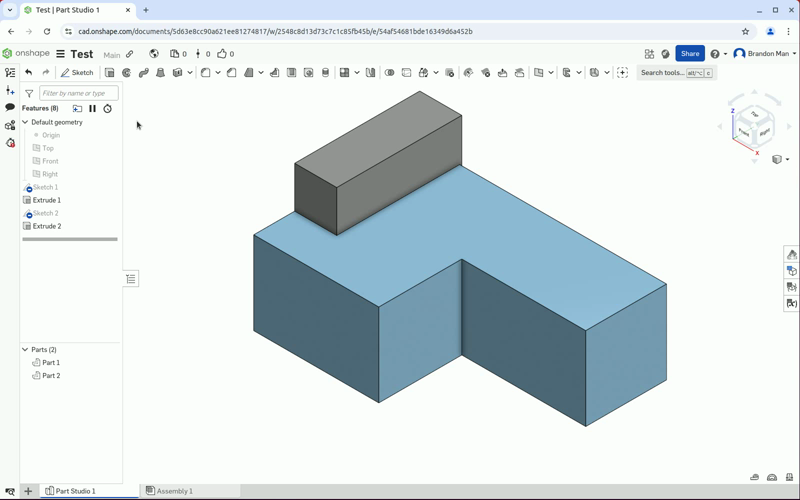
mouse_move(73, 189)
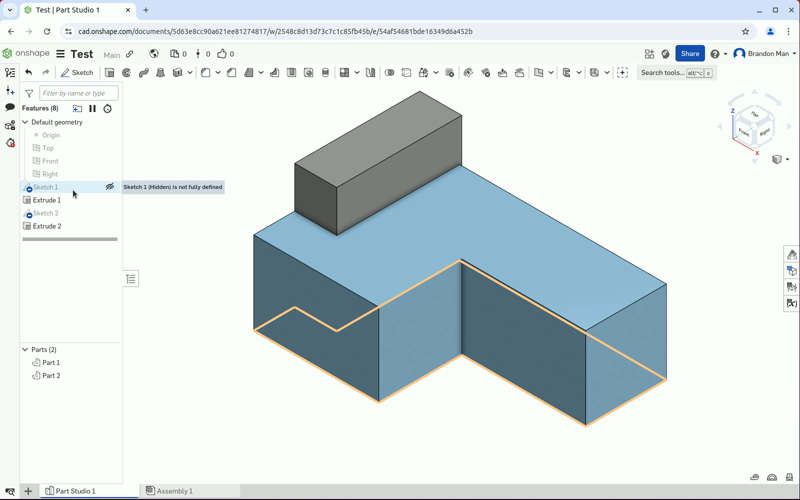
click(73, 189)